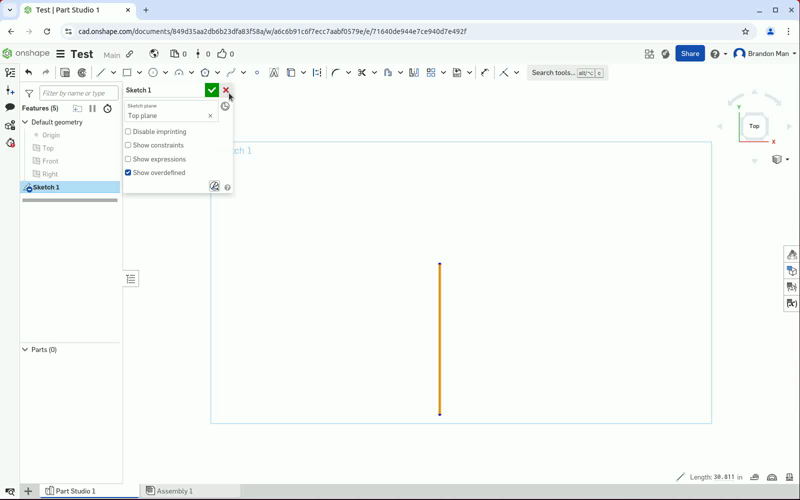
key(shift+h)
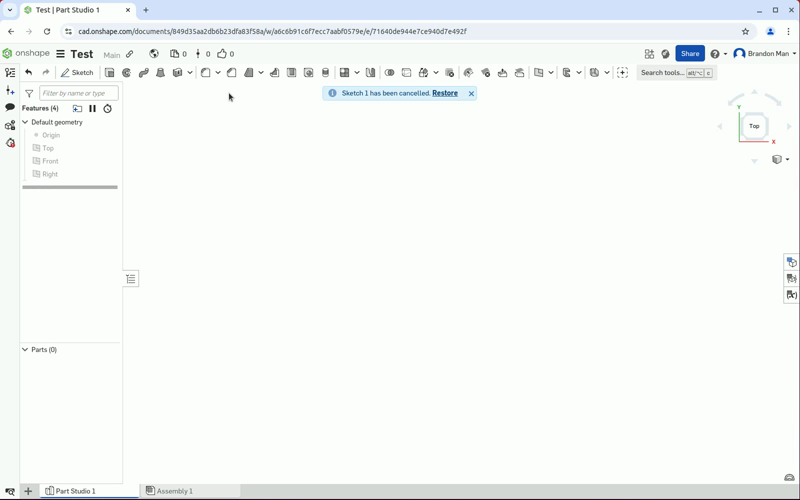
mouse_move(73, 352)
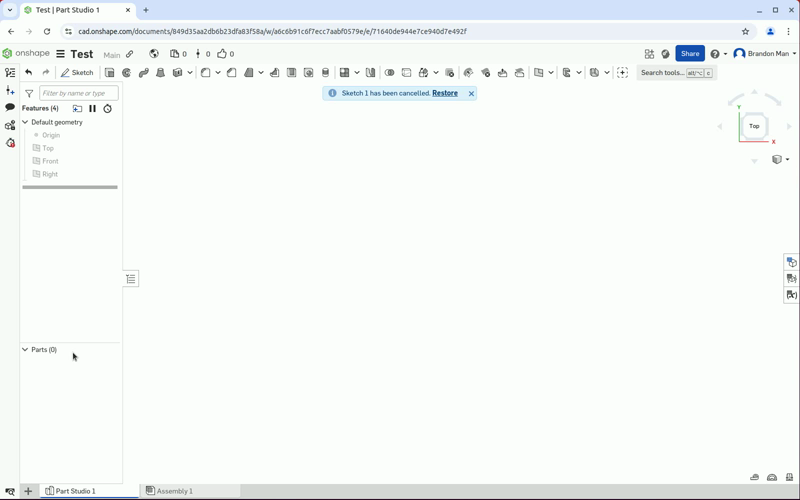
key(y)
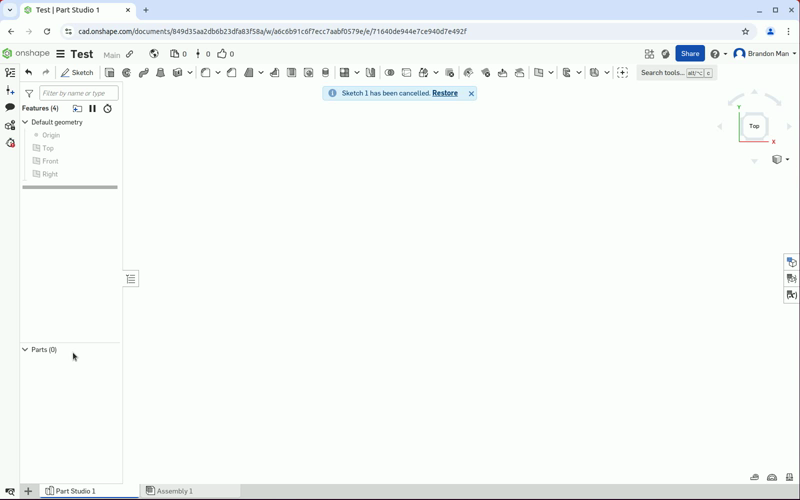
key(shift+p)
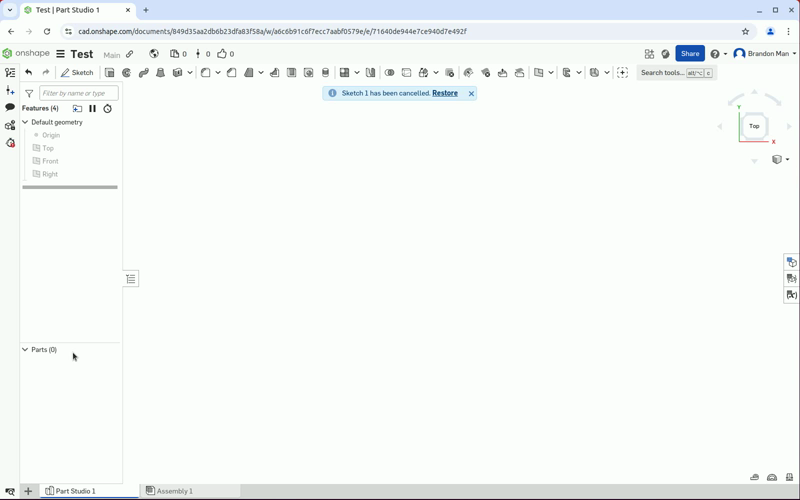
key(space)
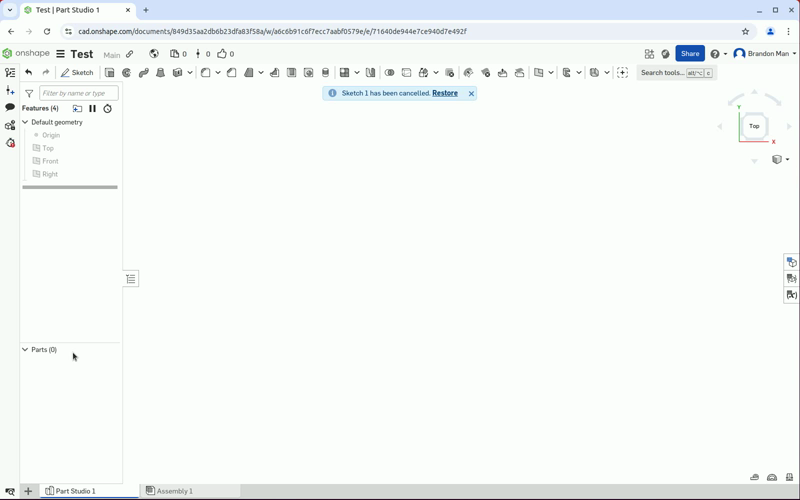
key_down(shift)
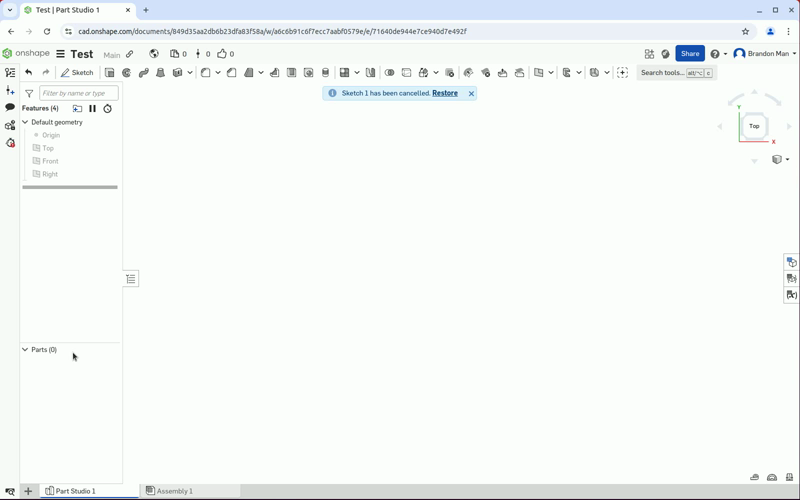
key(up)
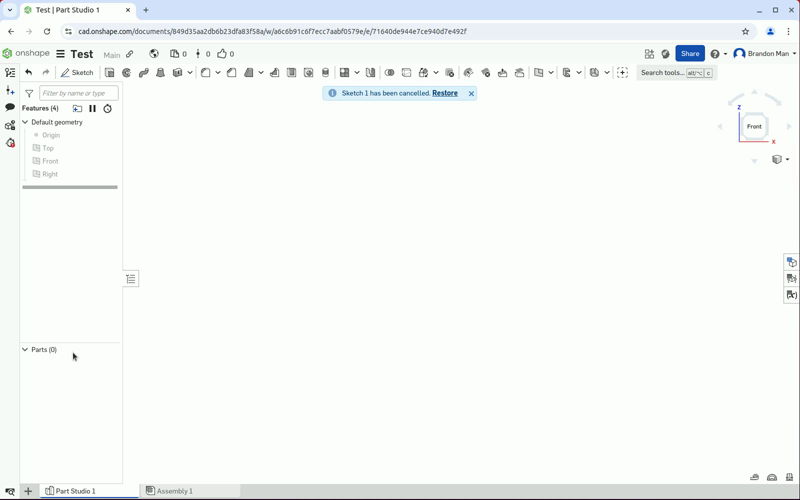
key_up(shift)
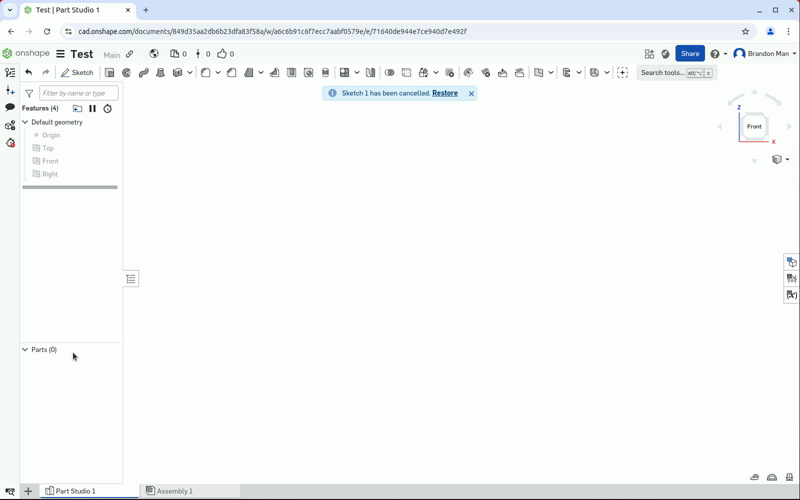
mouse_move(73, 352)
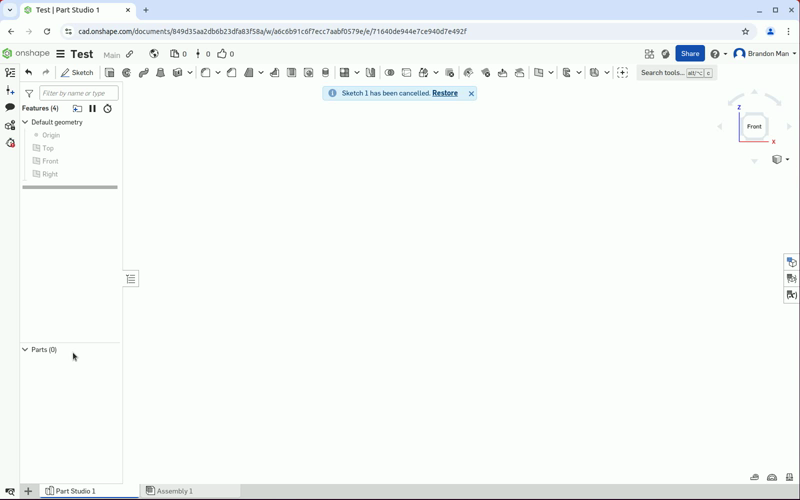
key(shift+y)
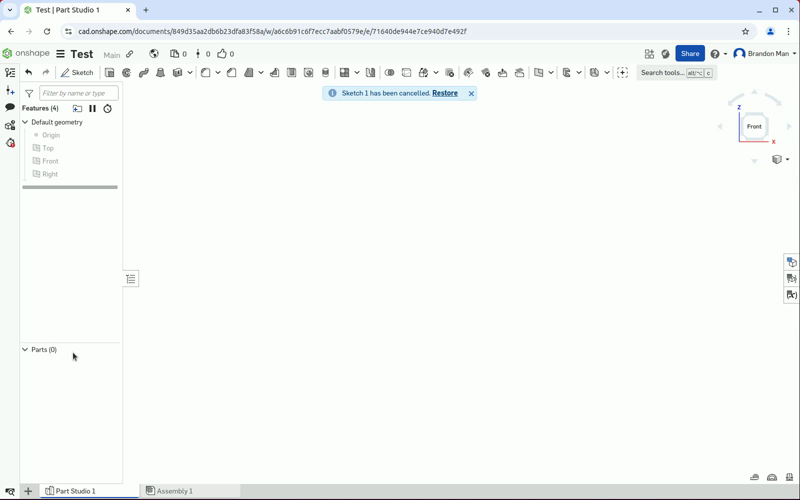
key(shift+s)
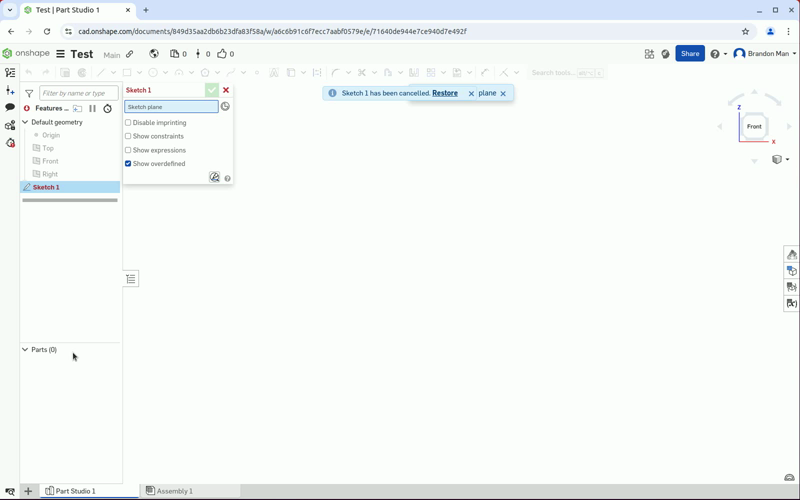
mouse_move(73, 163)
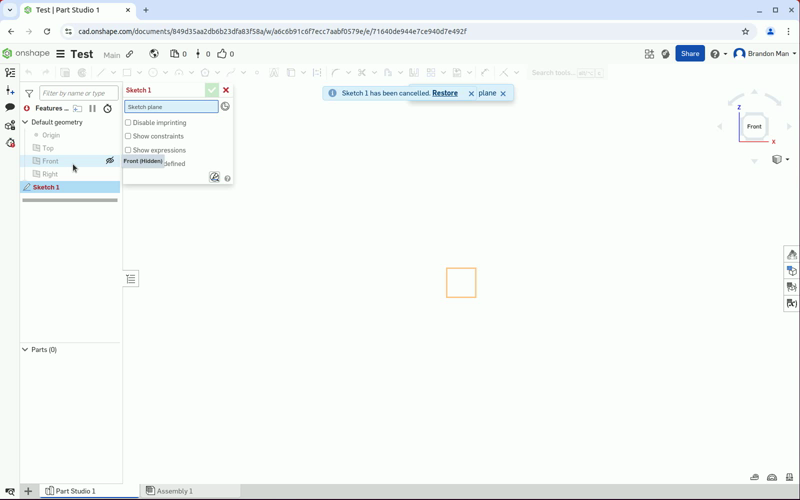
click(73, 163)
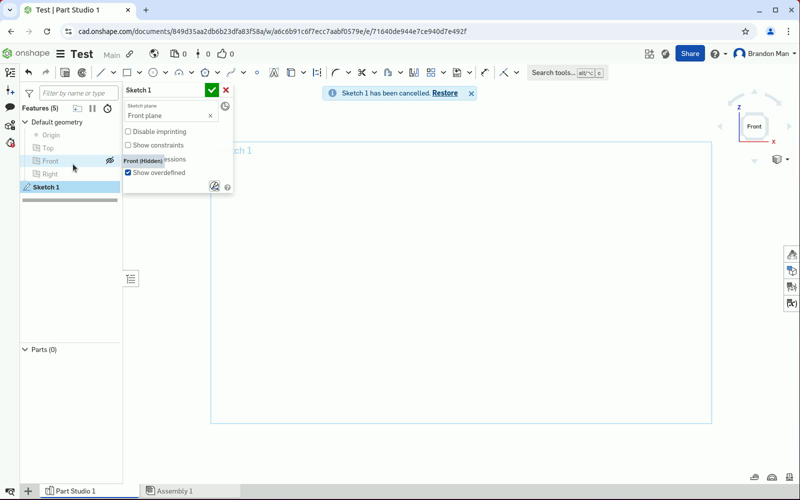
mouse_move(73, 352)
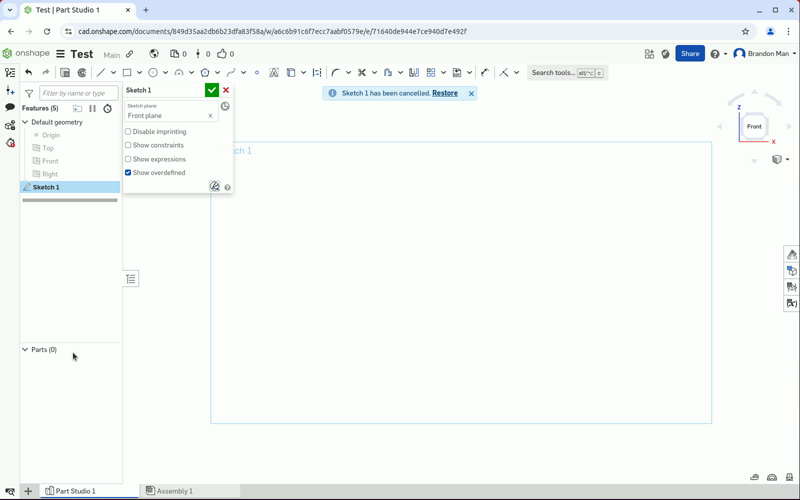
key(y)
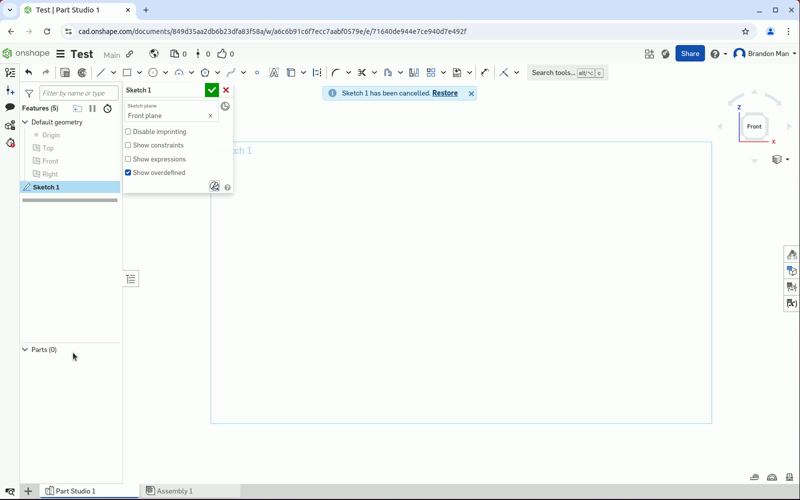
key(l)
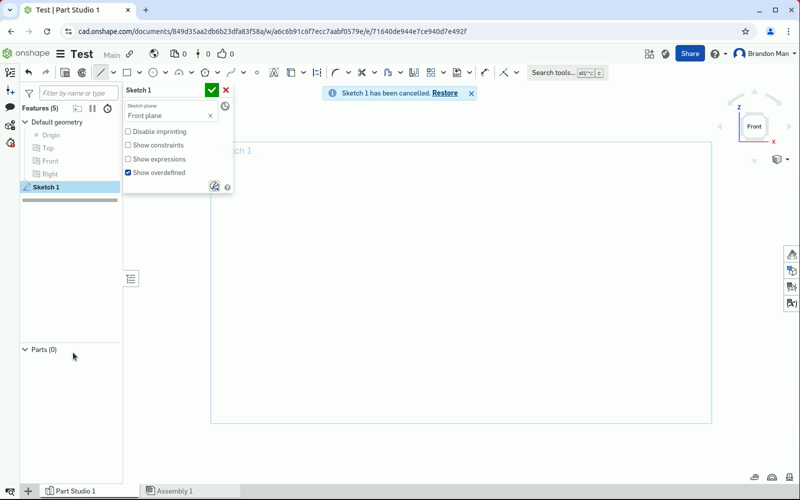
key_down(shift)
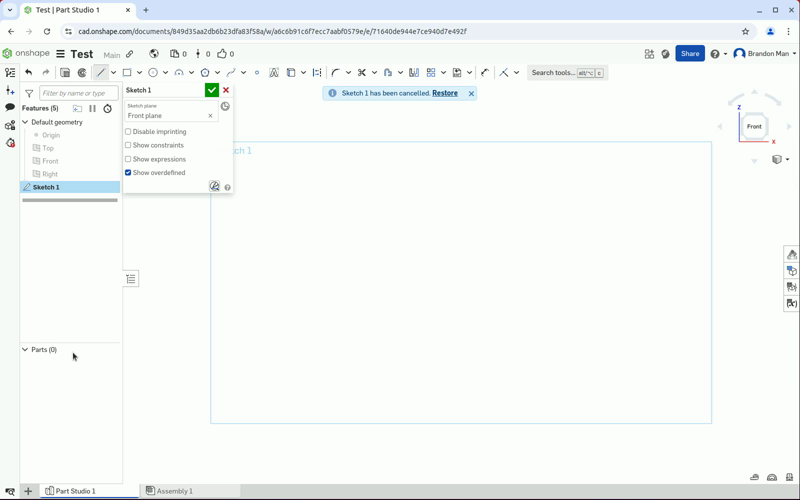
mouse_move(471, 271)
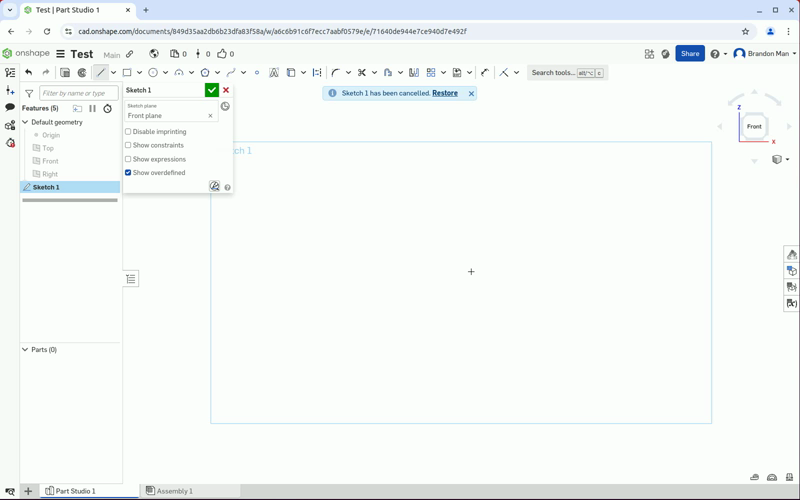
click(471, 271)
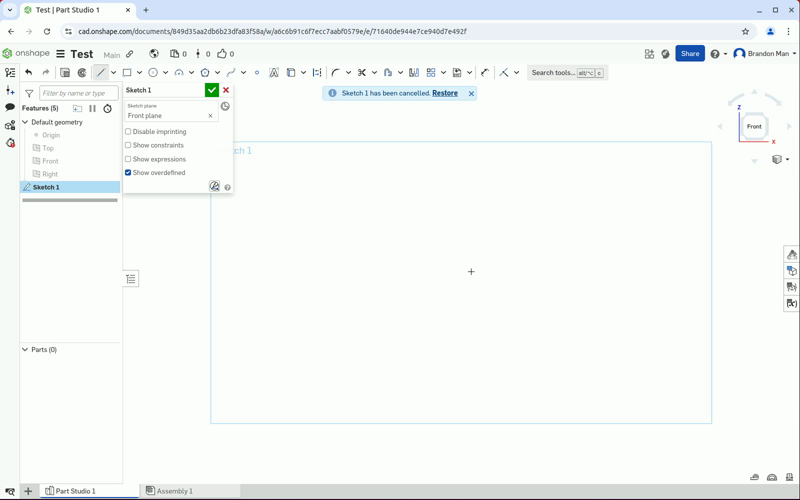
key_up(shift)
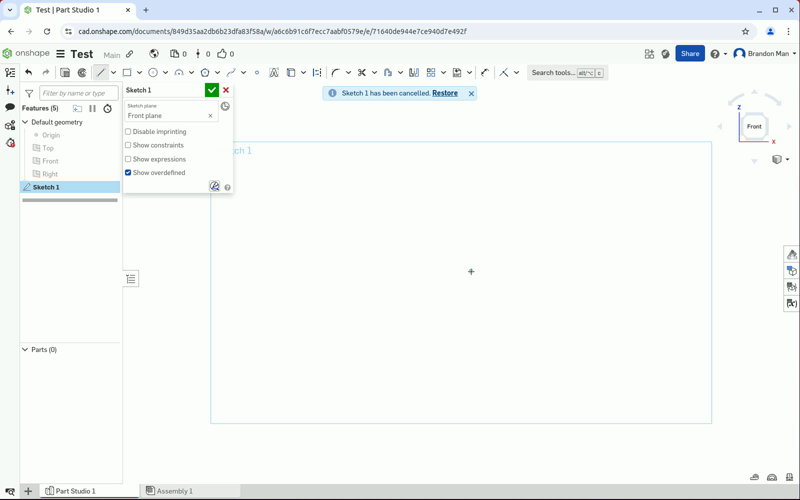
key_down(shift)
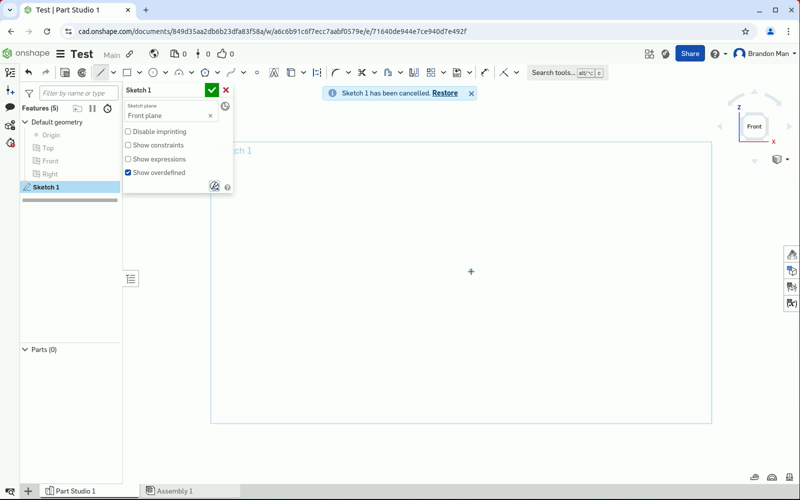
mouse_move(501, 271)
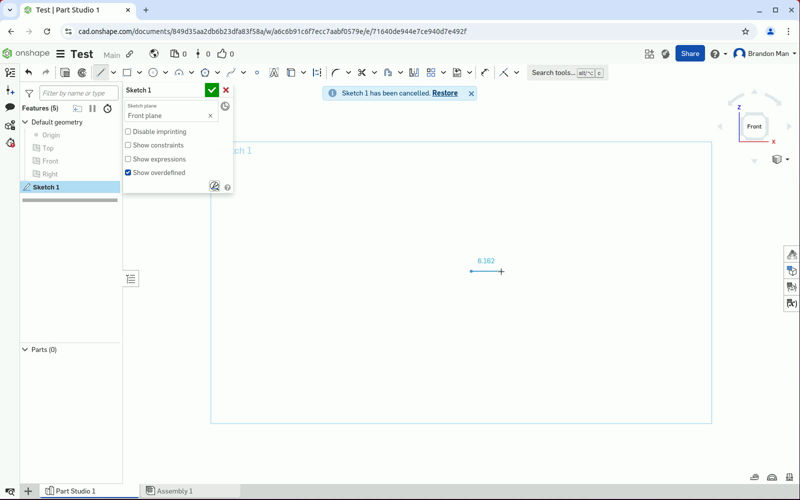
mouse_move(512, 271)
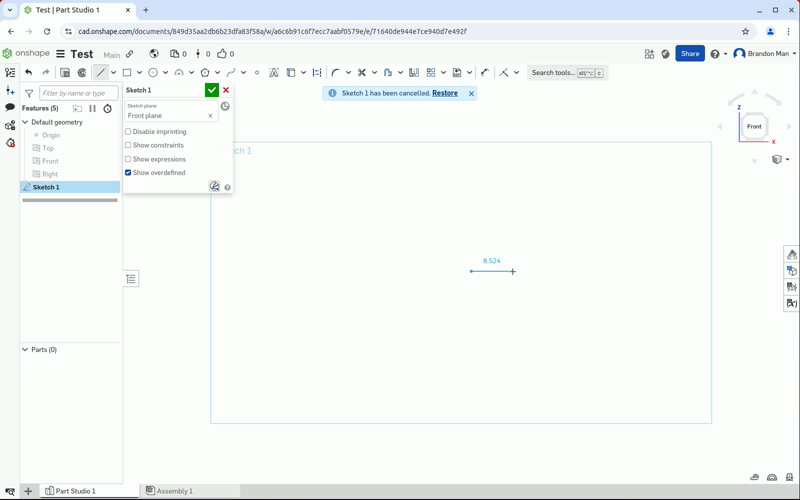
click(512, 271)
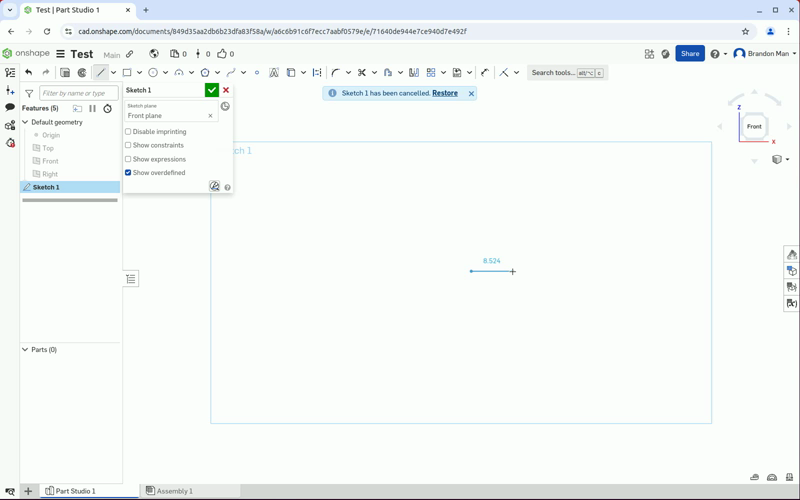
key_up(shift)
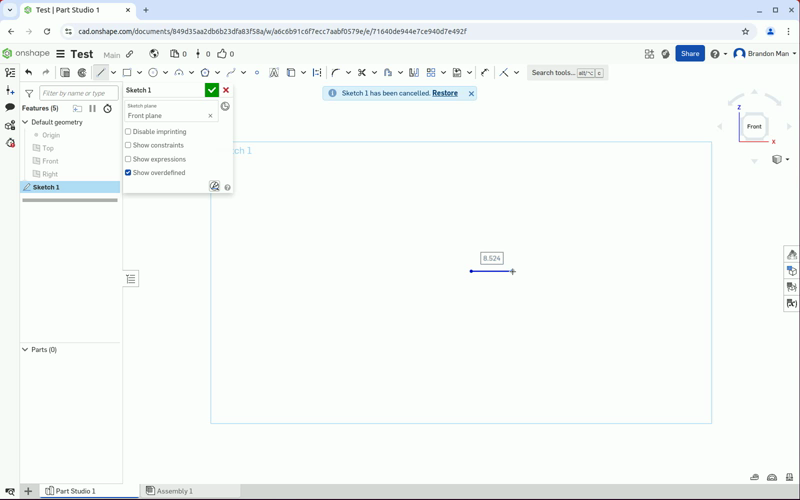
key_down(shift)
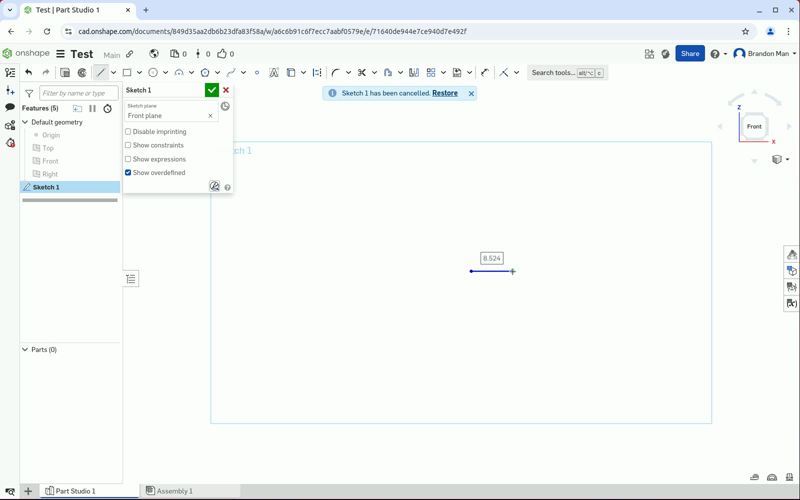
mouse_move(542, 271)
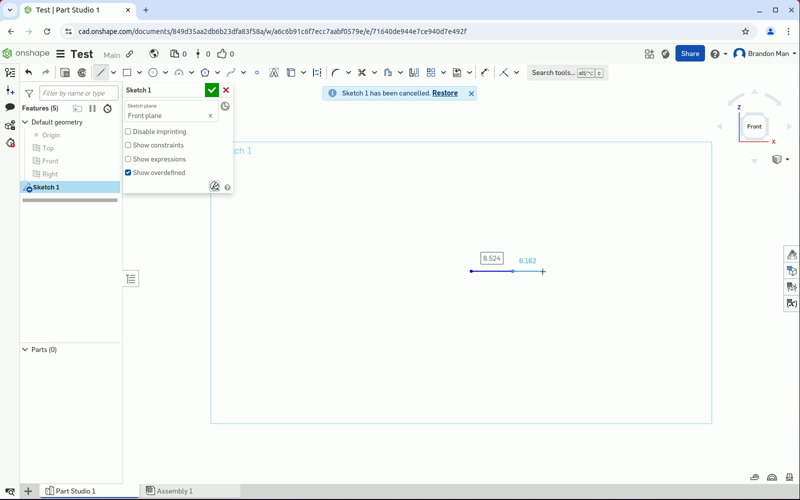
mouse_move(512, 229)
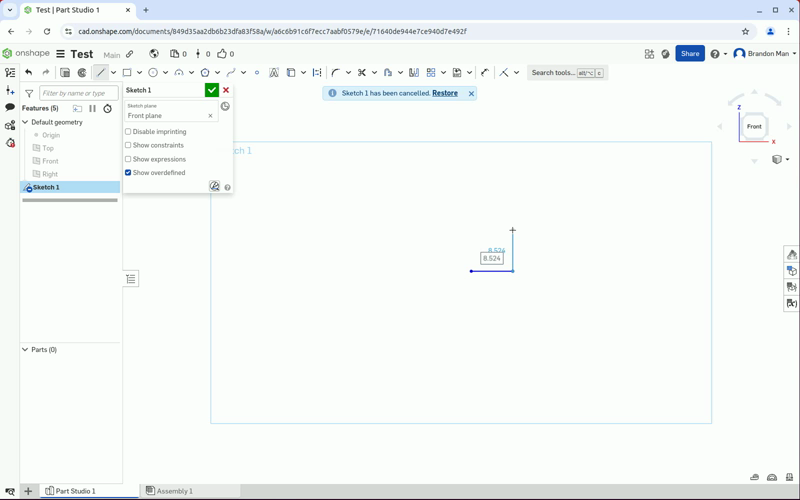
click(512, 229)
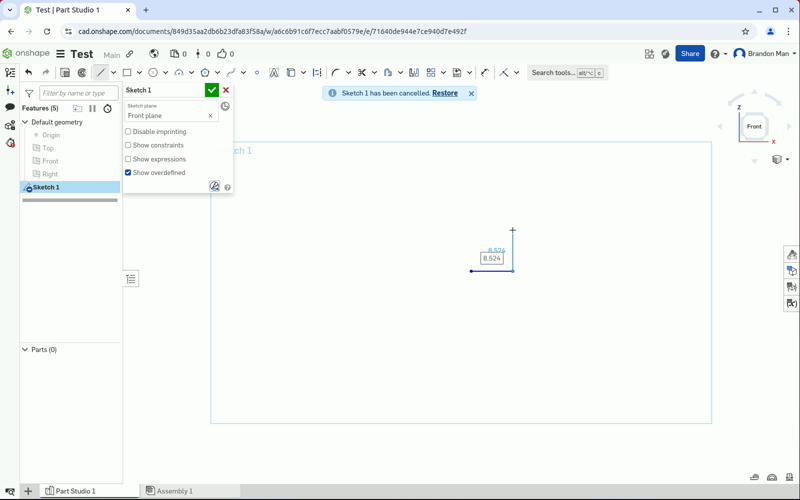
key_up(shift)
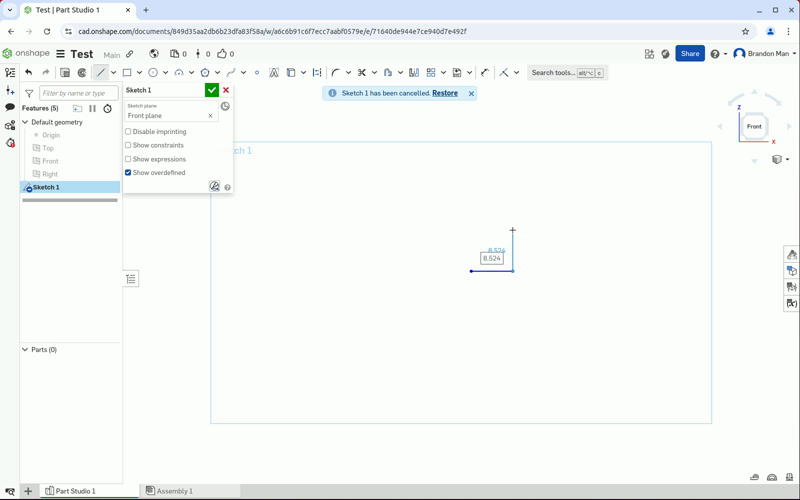
key_down(shift)
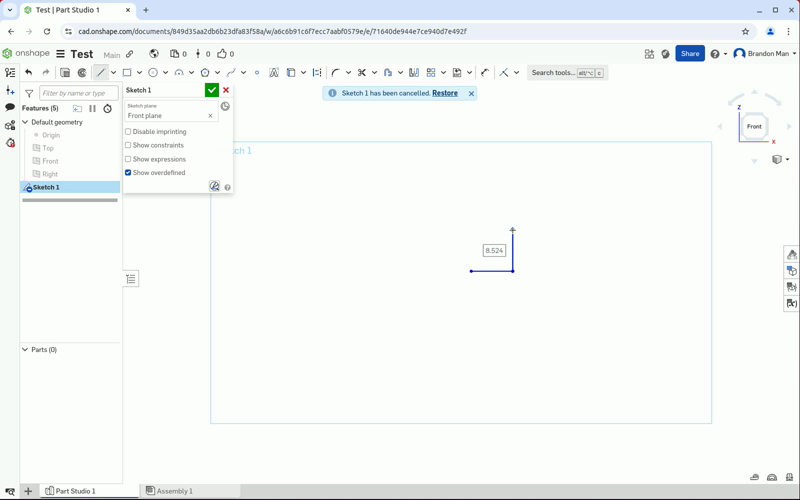
mouse_move(542, 229)
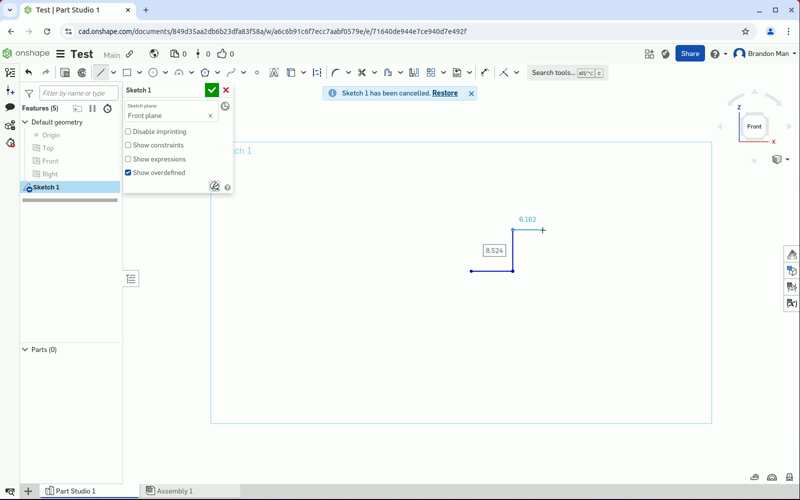
mouse_move(471, 229)
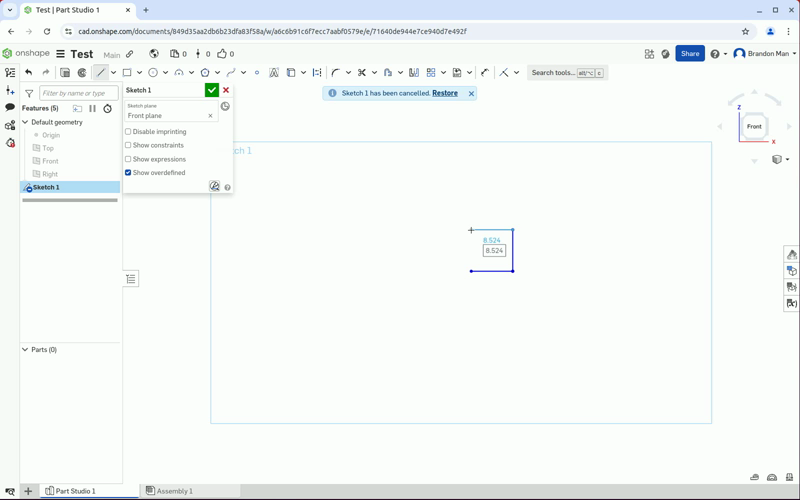
click(471, 229)
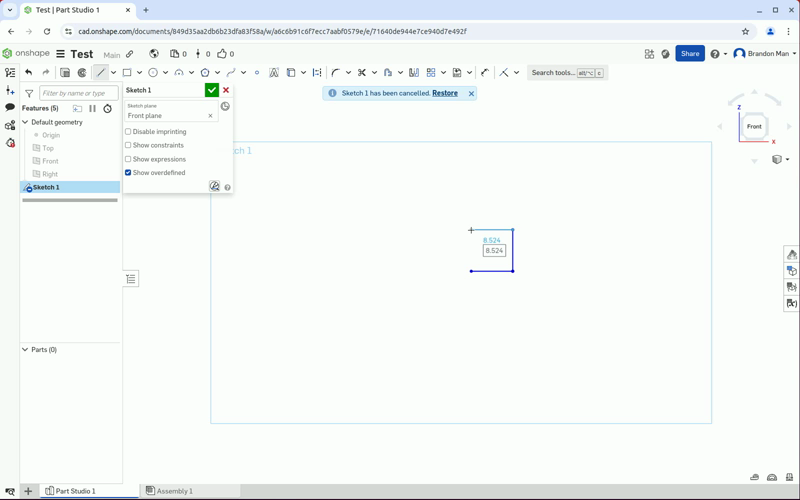
key_up(shift)
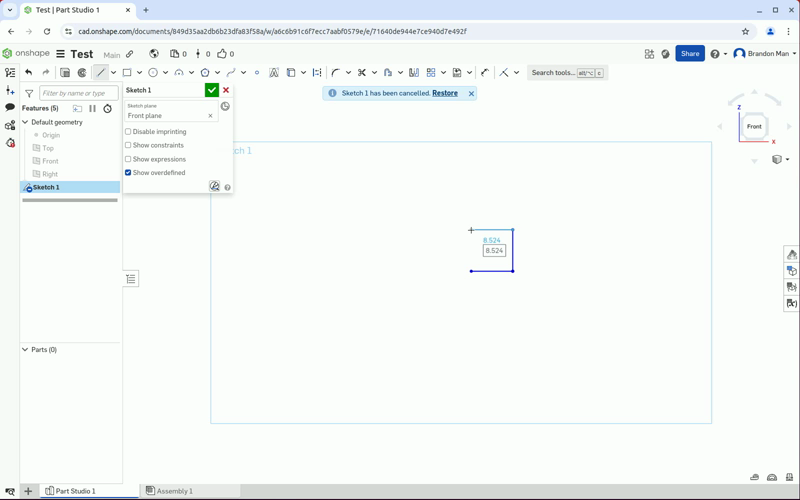
mouse_move(501, 229)
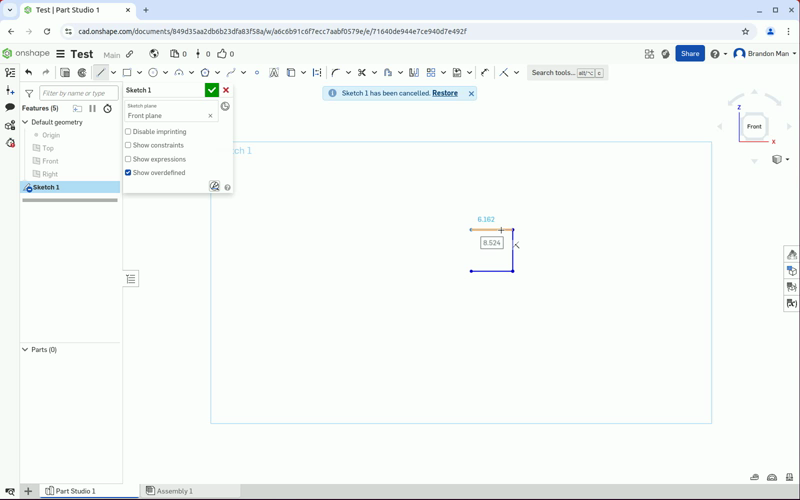
key_down(shift)
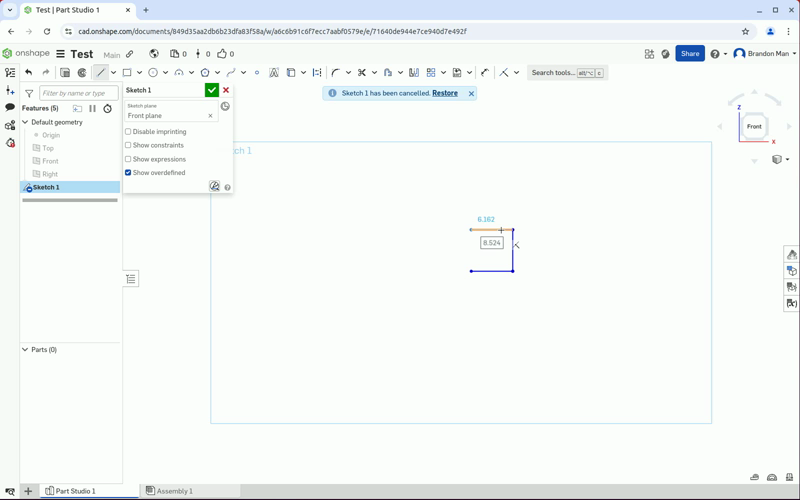
mouse_move(471, 271)
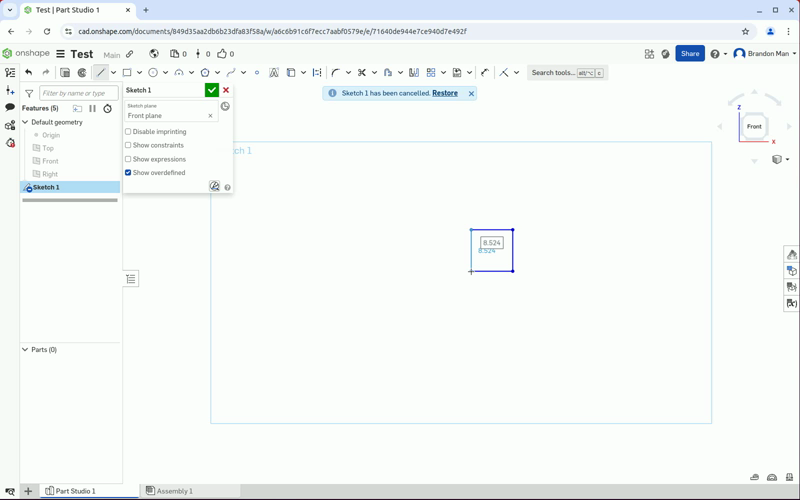
key_up(shift)
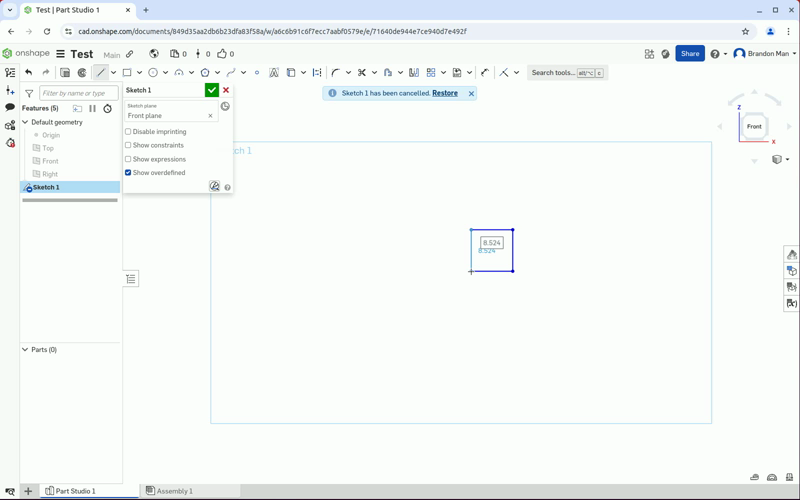
click(471, 271)
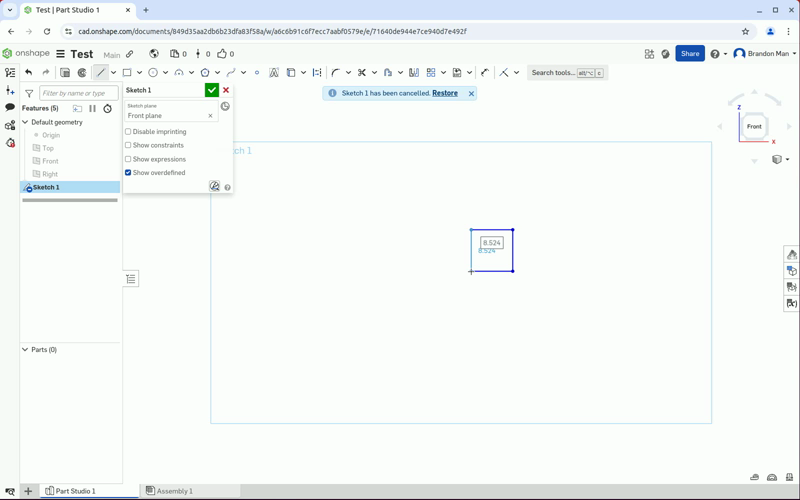
key(esc)
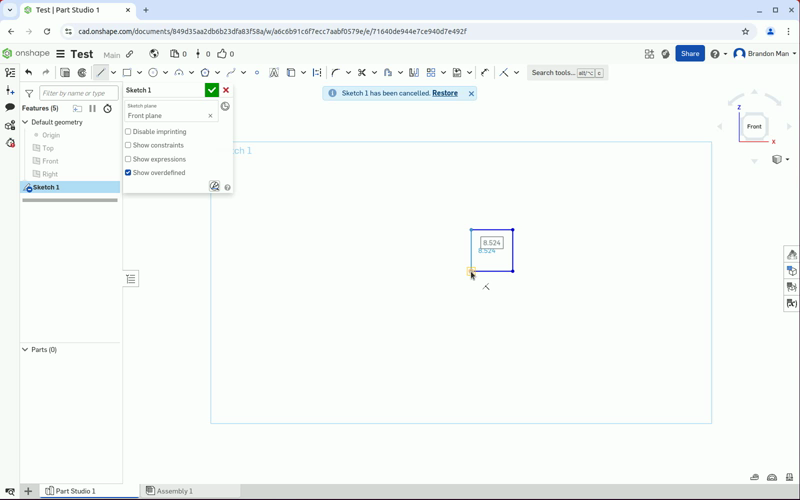
mouse_move(509, 235)
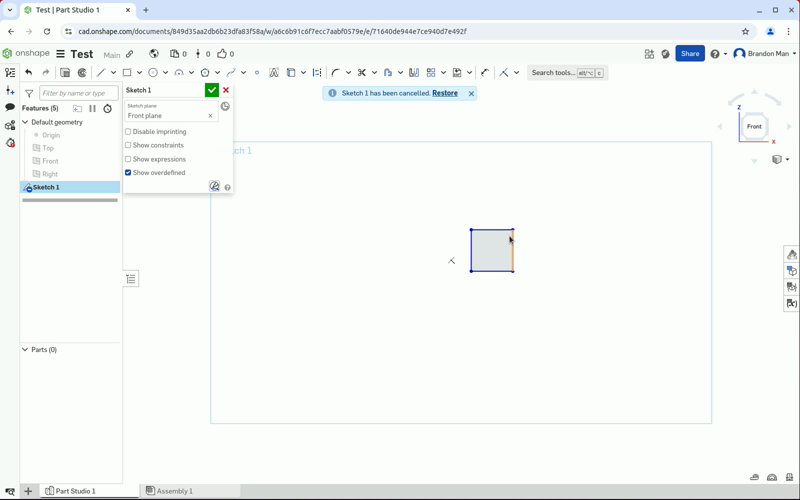
scroll(6)
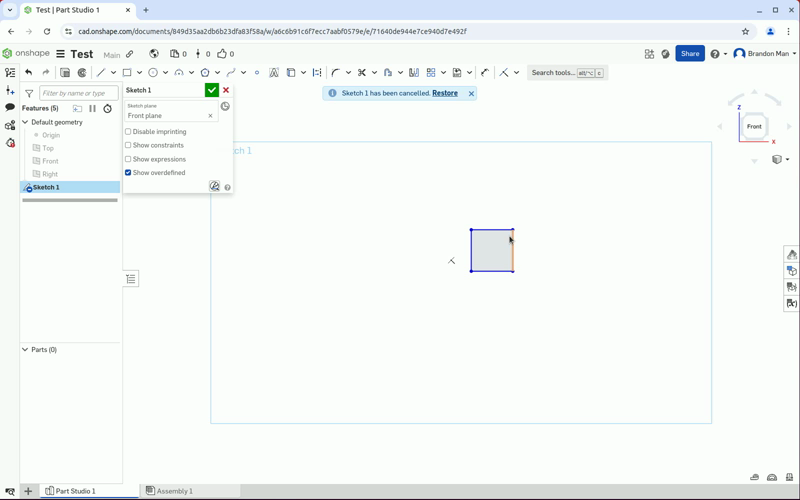
scroll(6)
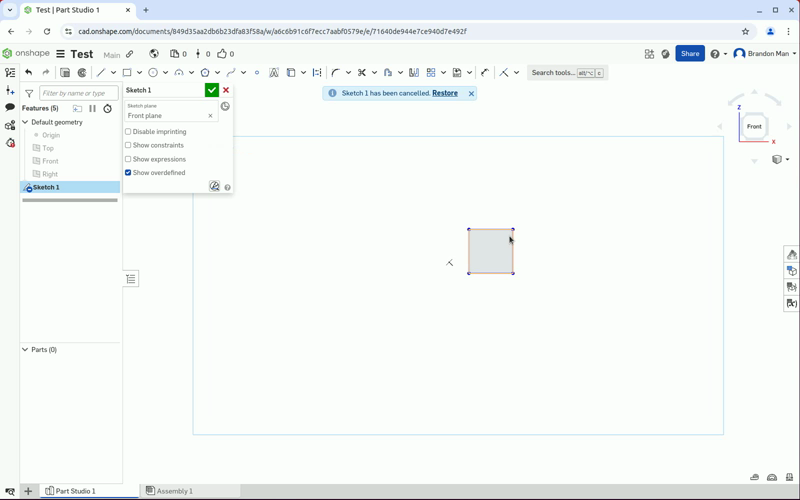
scroll(6)
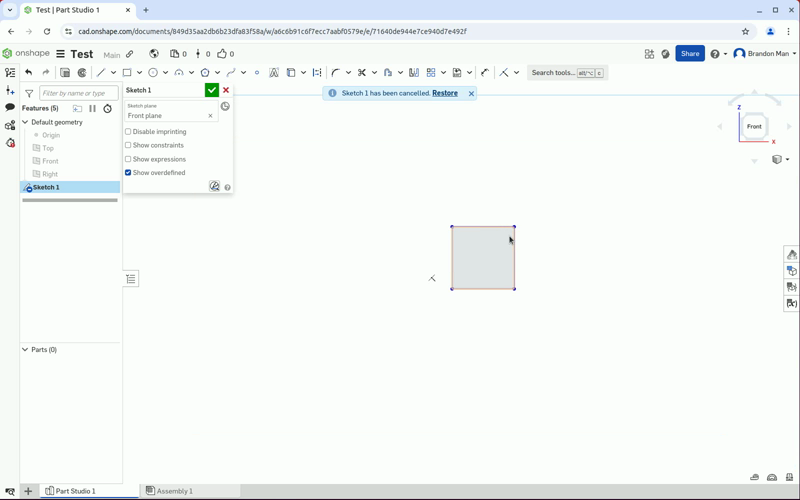
scroll(6)
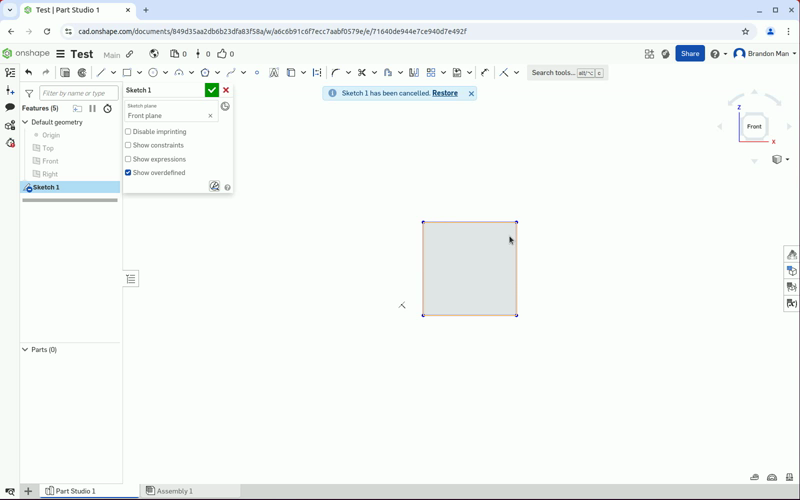
scroll(6)
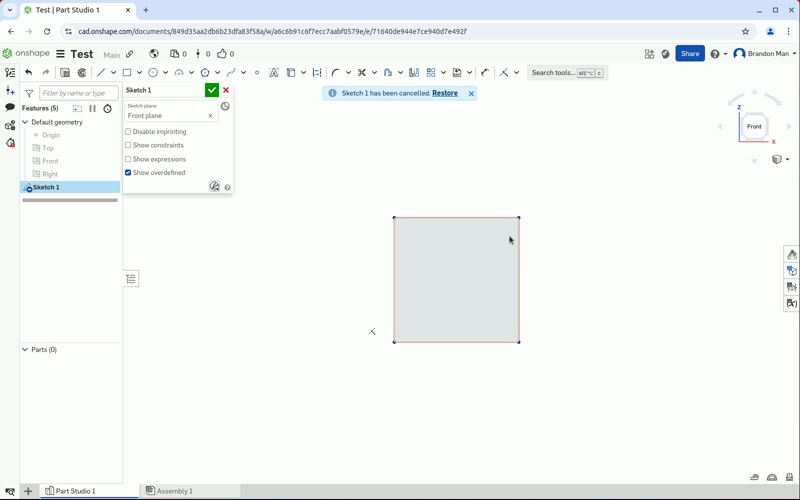
scroll(6)
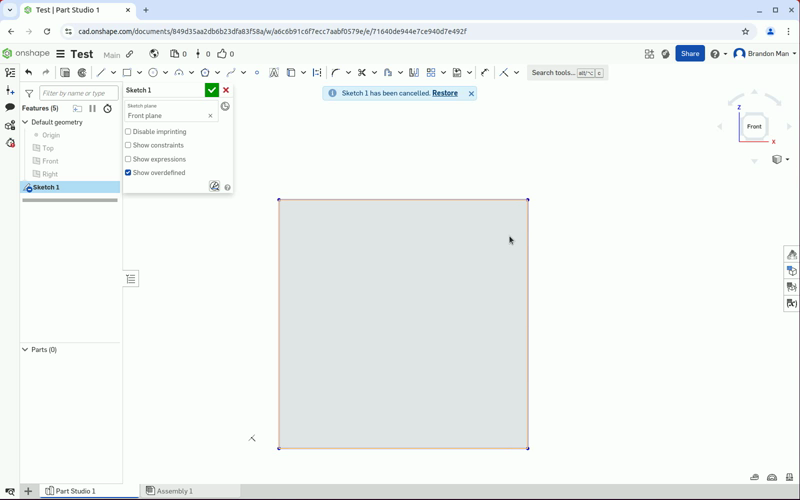
scroll(6)
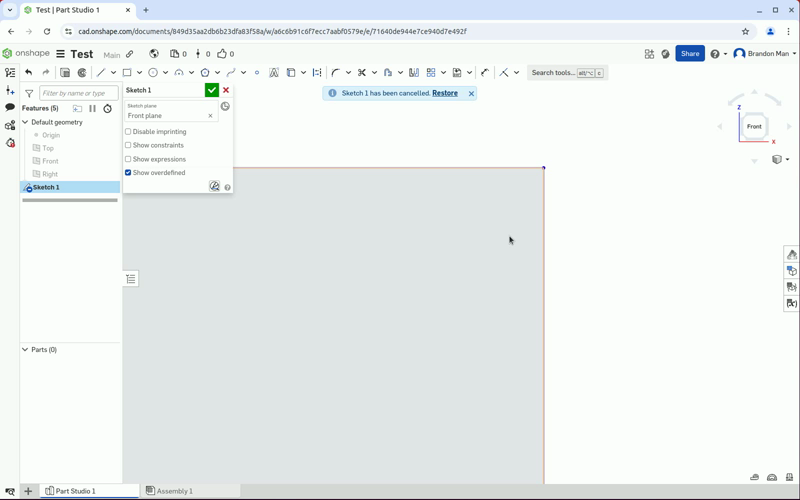
click(509, 235)
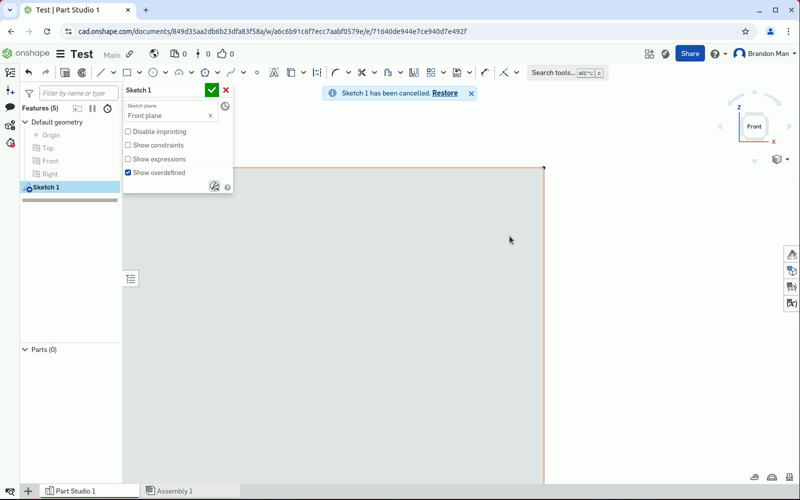
scroll(-6)
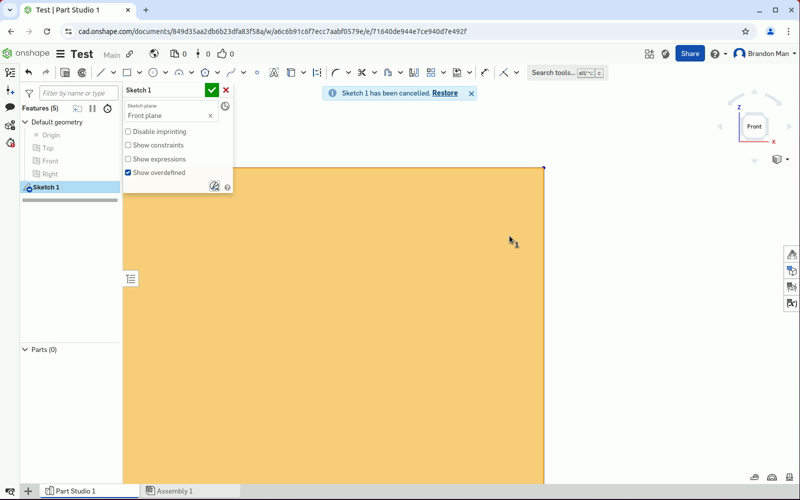
scroll(-6)
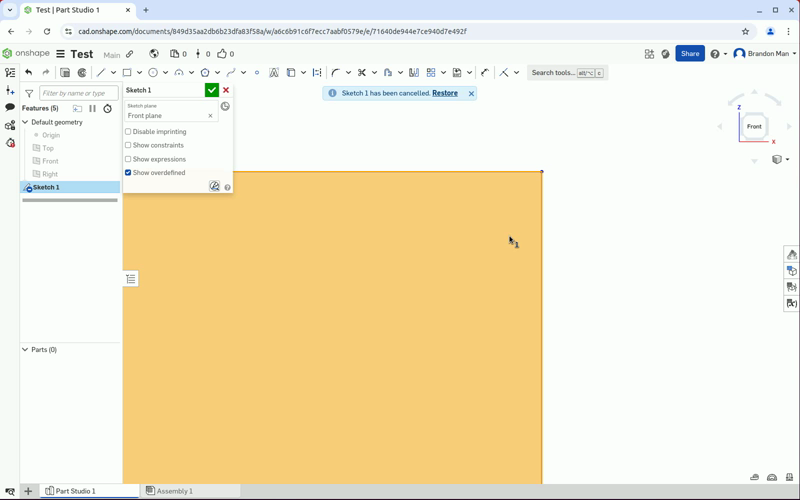
scroll(-6)
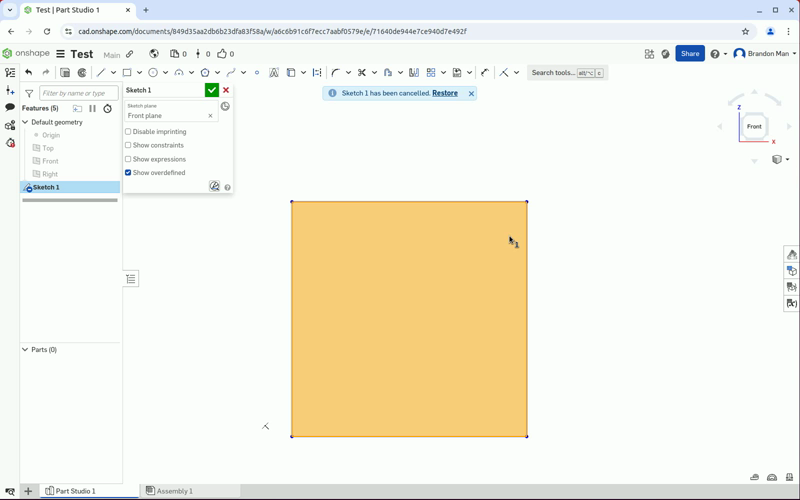
scroll(-6)
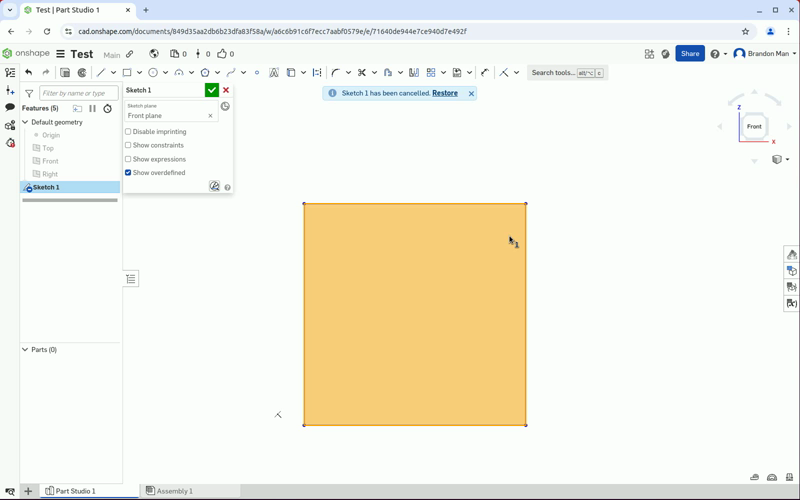
scroll(-6)
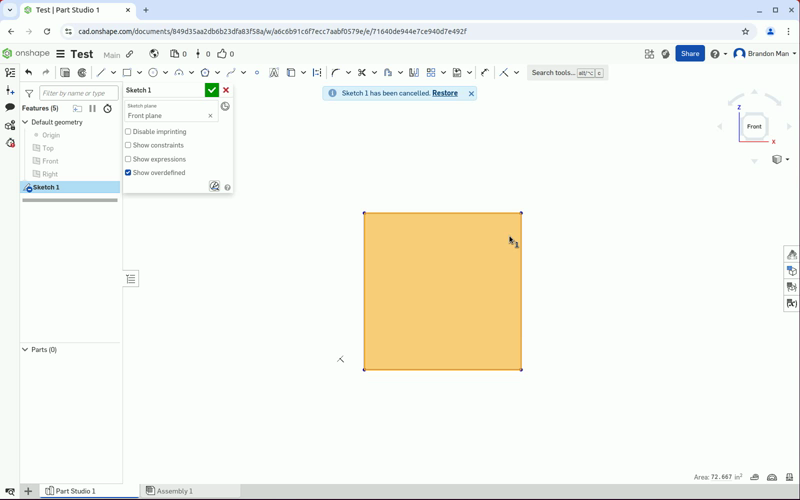
scroll(-6)
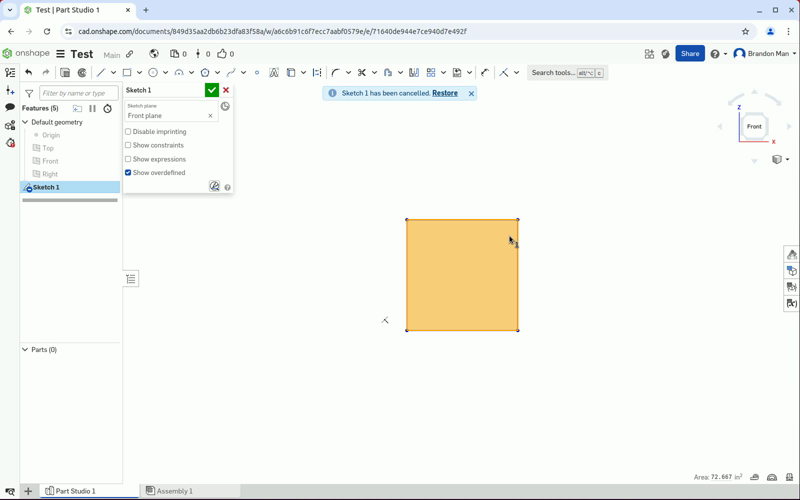
scroll(-6)
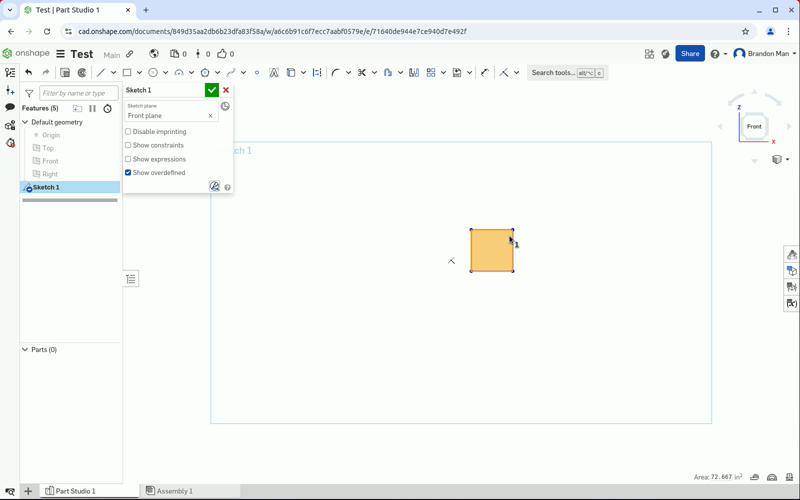
mouse_move(73, 352)
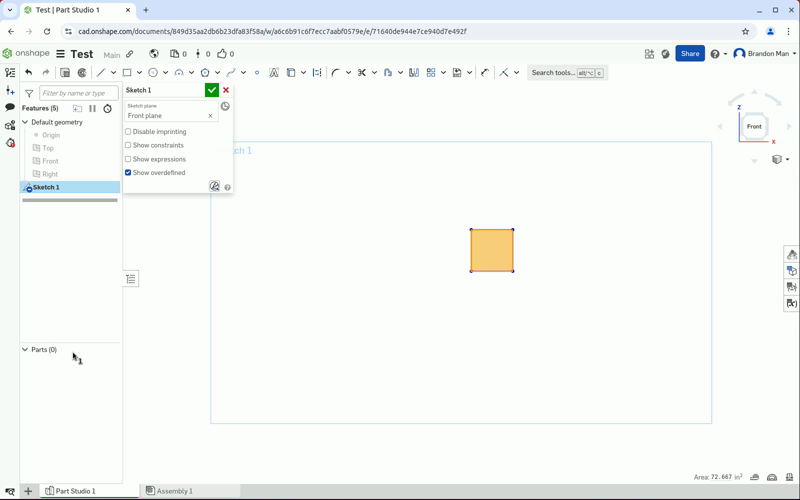
key(shift+y)
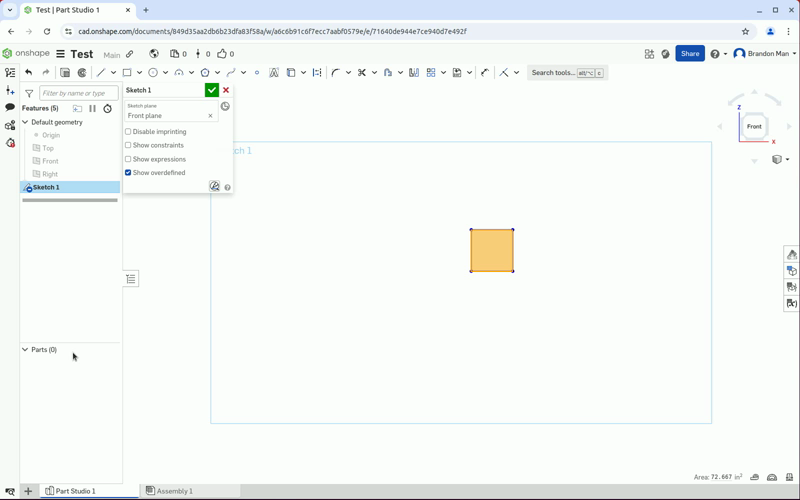
key(shift+e)
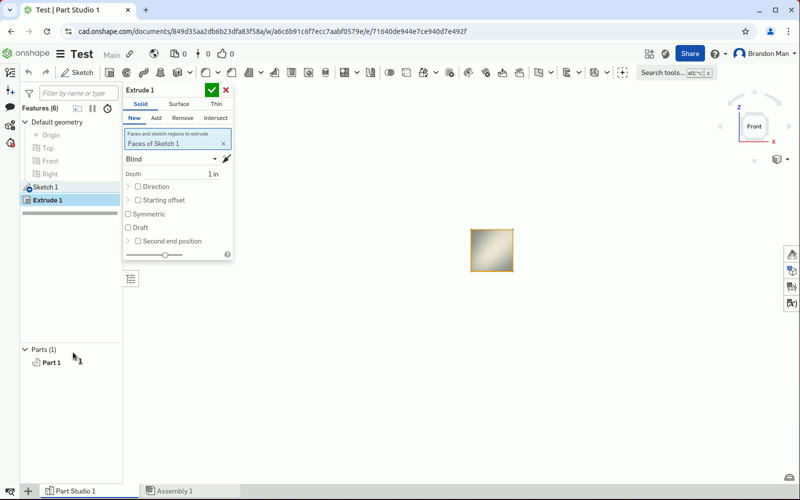
mouse_move(143, 106)
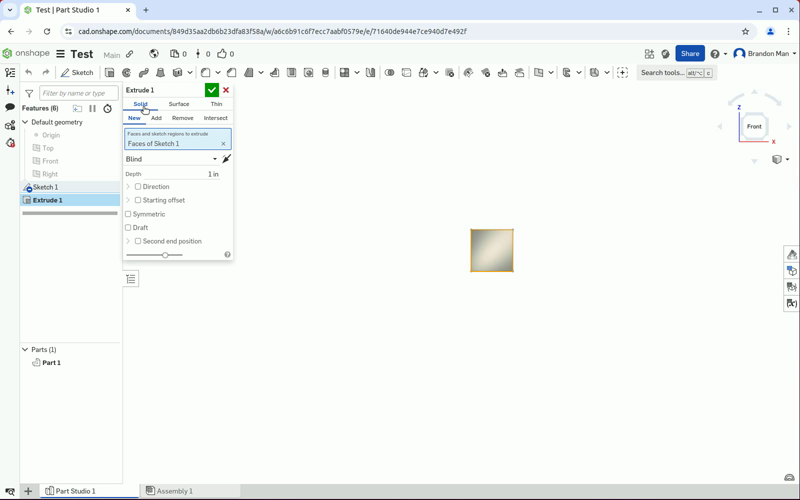
click(143, 106)
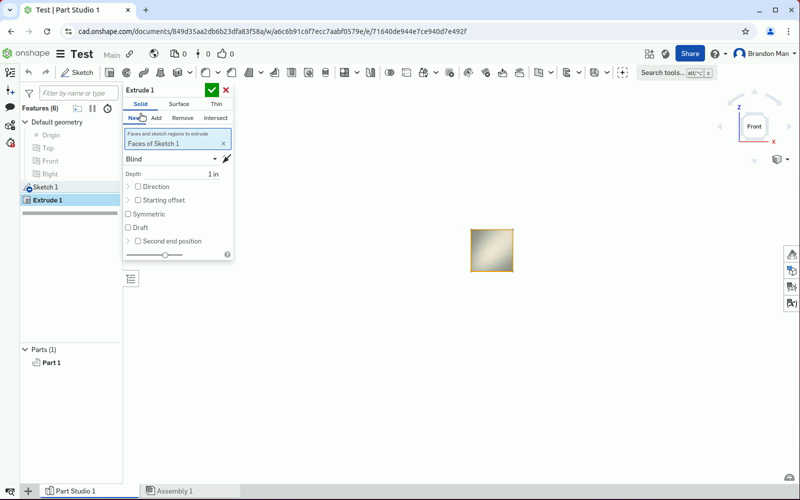
mouse_move(137, 120)
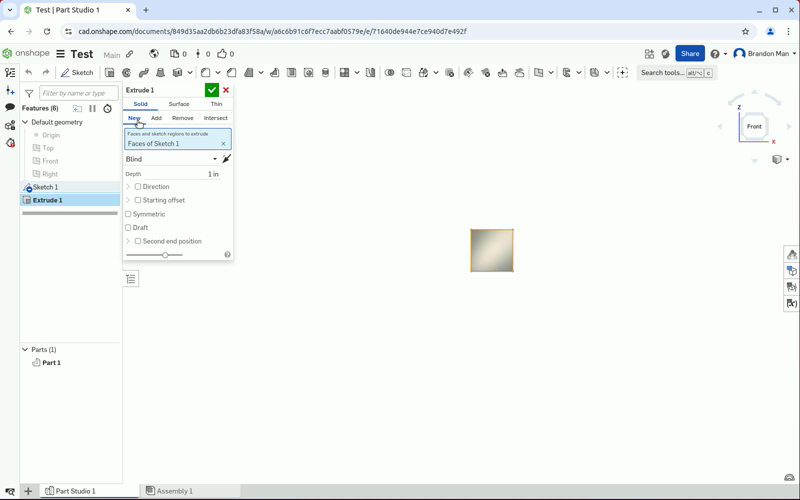
click(137, 120)
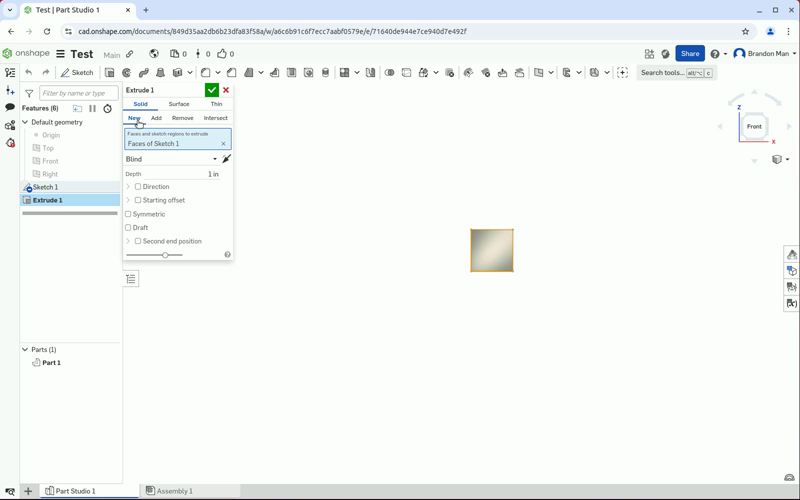
key(tab, 4)
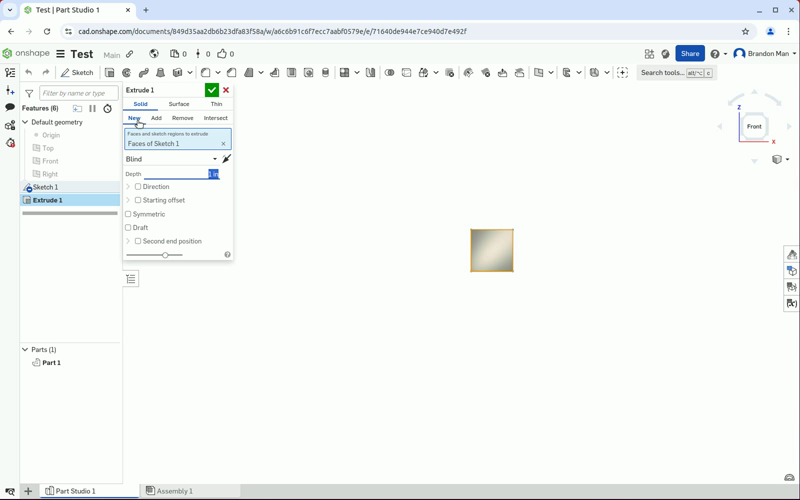
text(5.536)
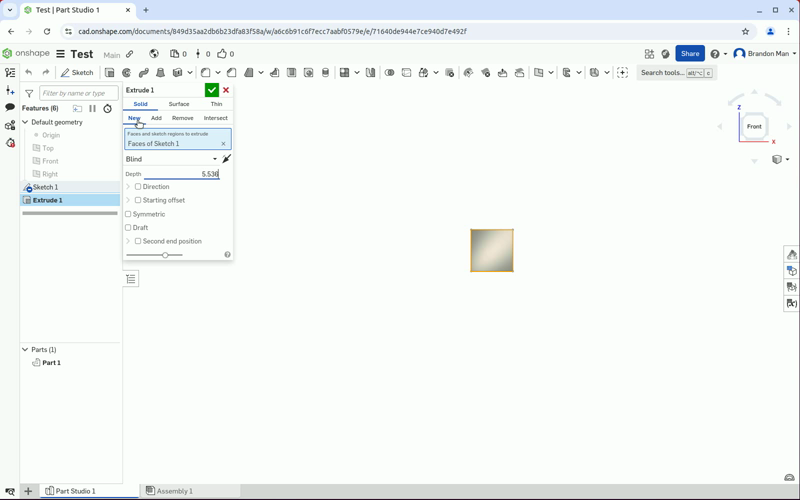
key(enter)
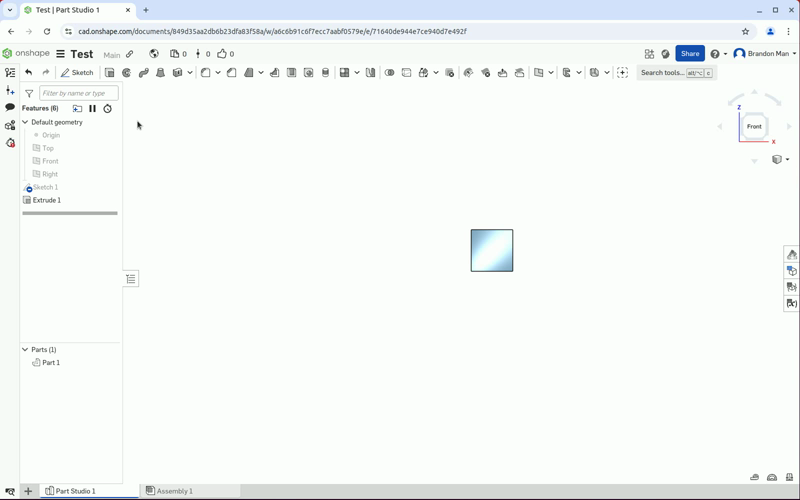
key(shift+h)
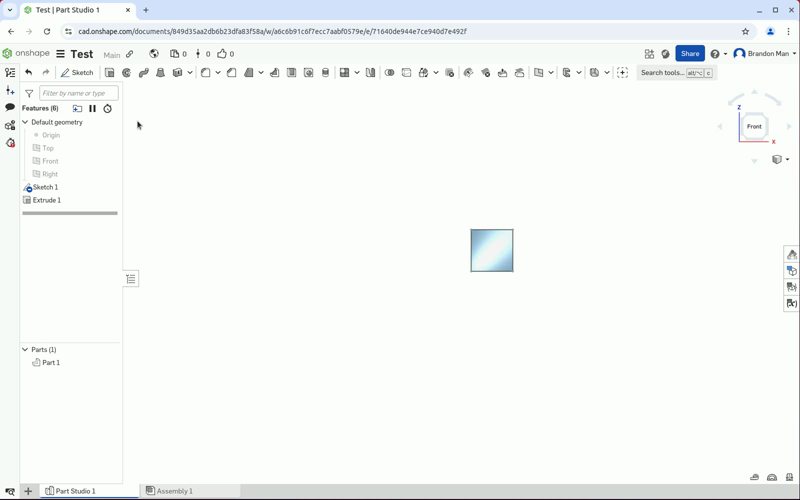
key(shift+h)
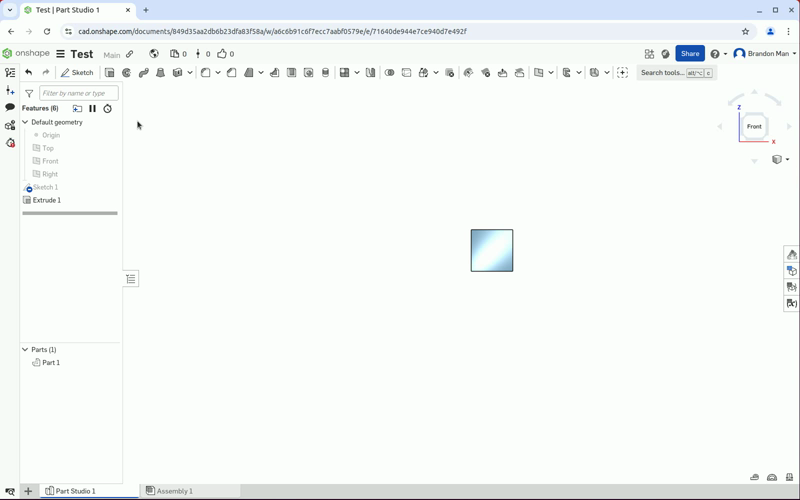
mouse_move(73, 189)
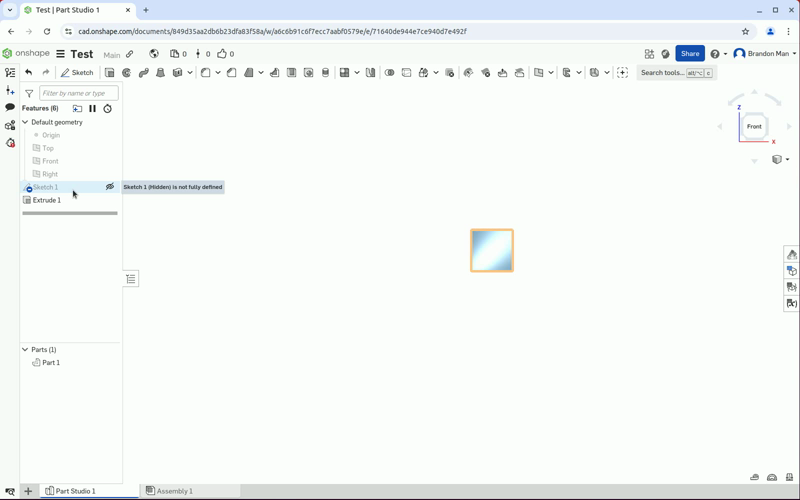
click(73, 189)
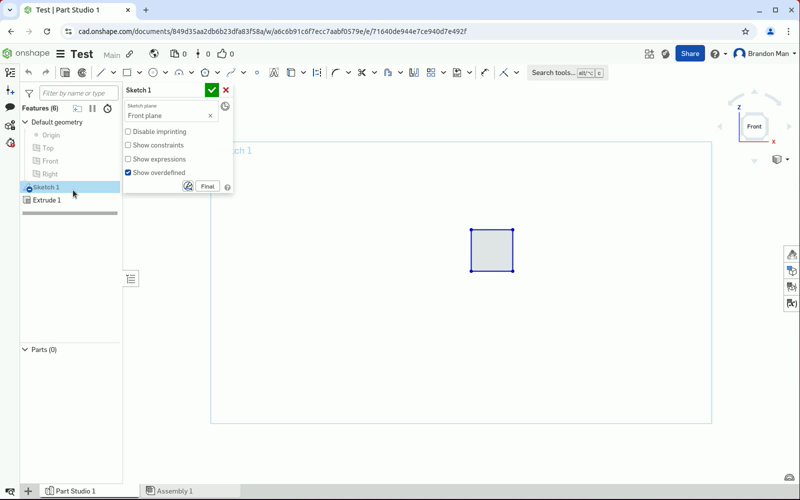
mouse_move(229, 92)
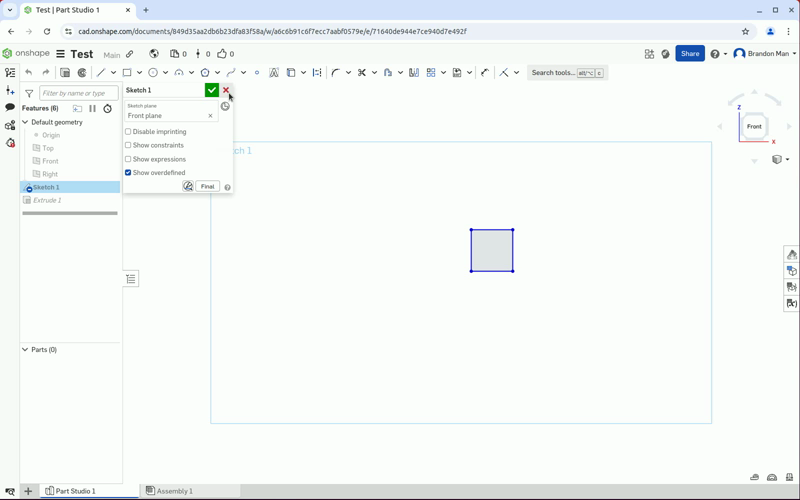
click(229, 92)
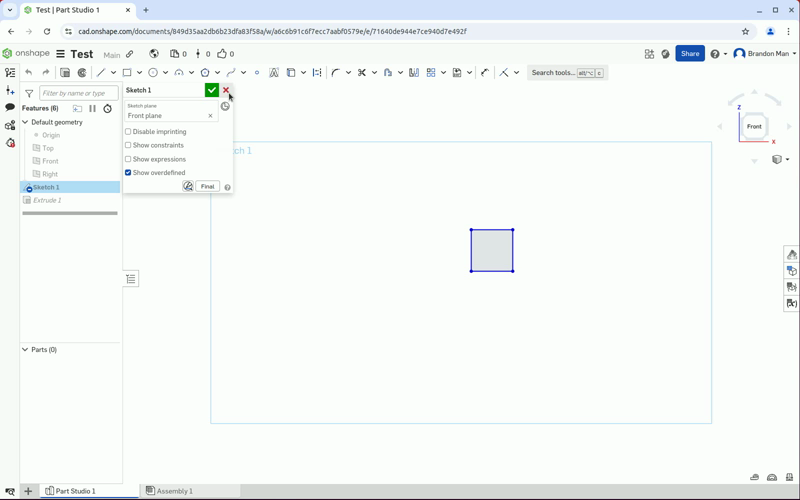
key(shift+s)
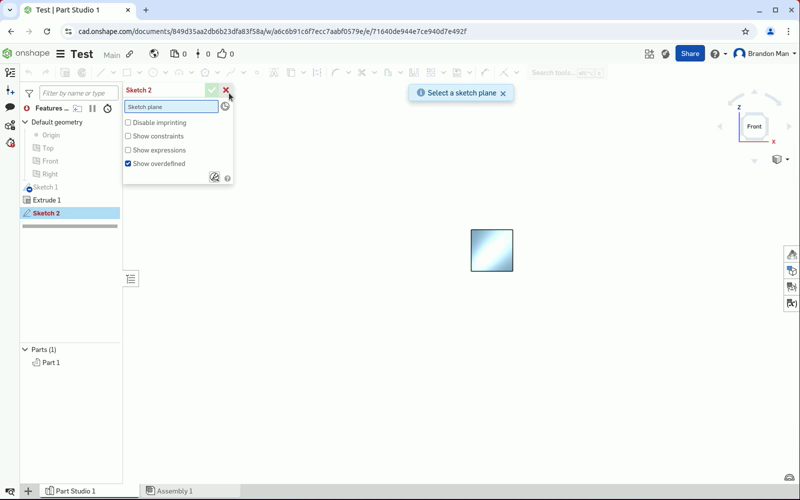
mouse_move(73, 163)
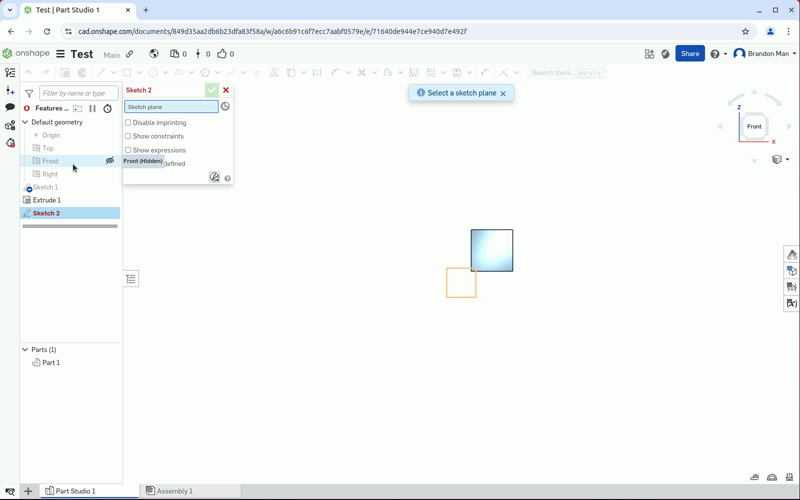
click(73, 163)
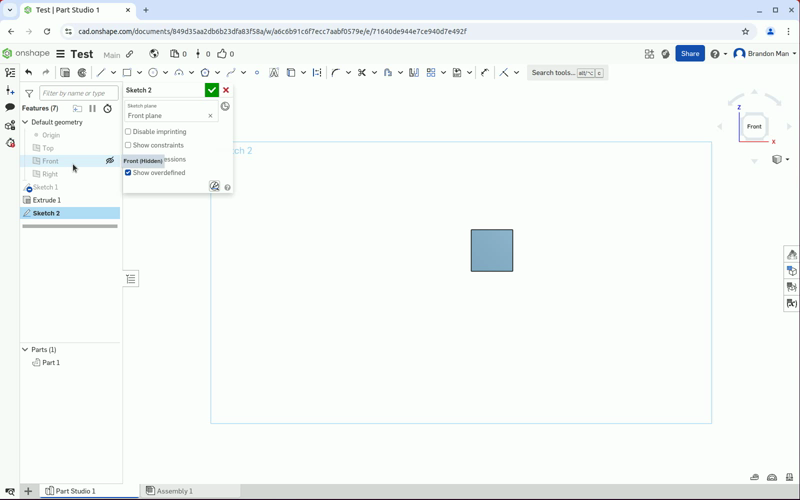
mouse_move(73, 352)
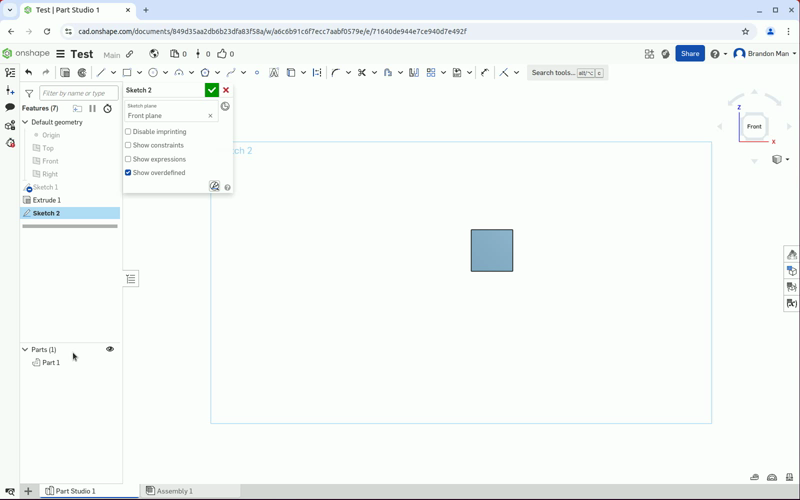
key(y)
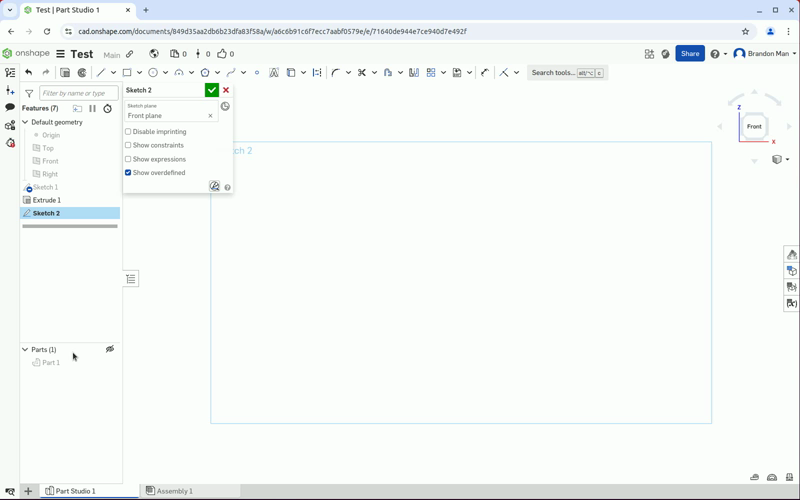
key(l)
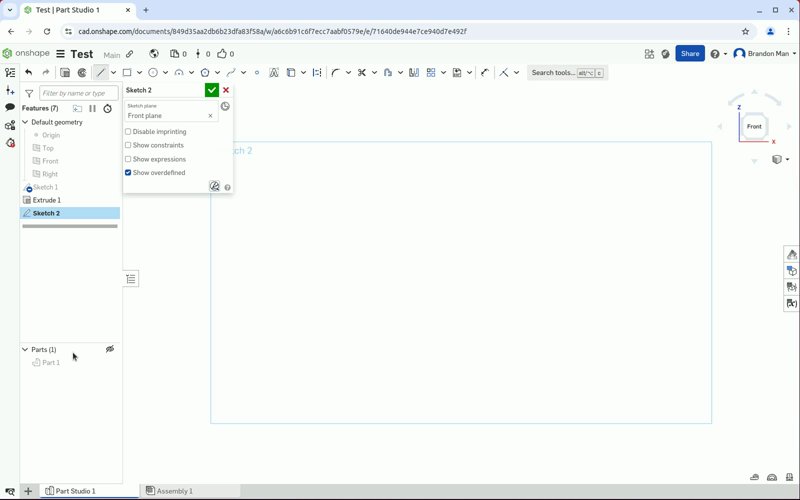
key_down(shift)
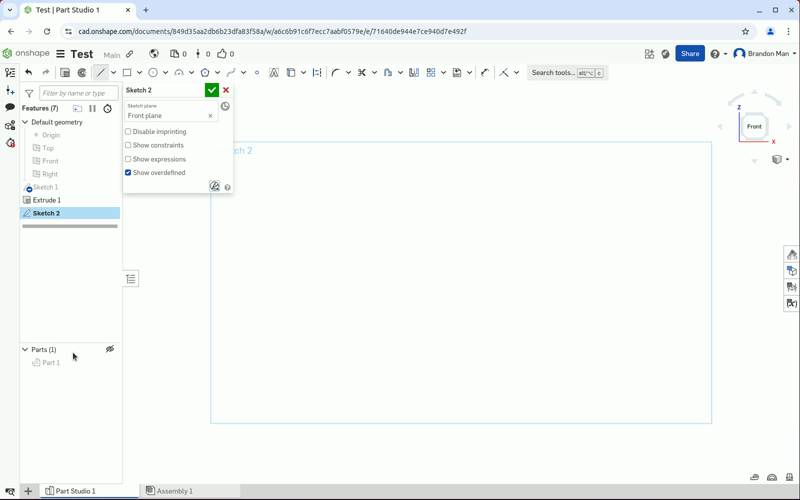
mouse_move(348, 274)
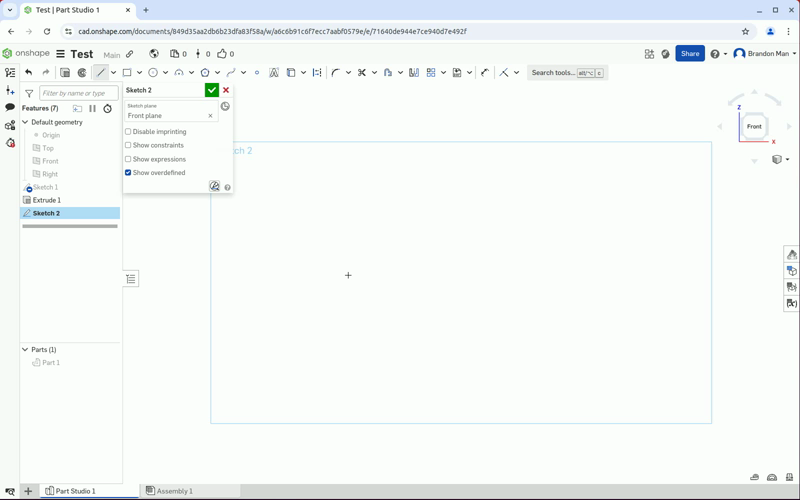
click(348, 274)
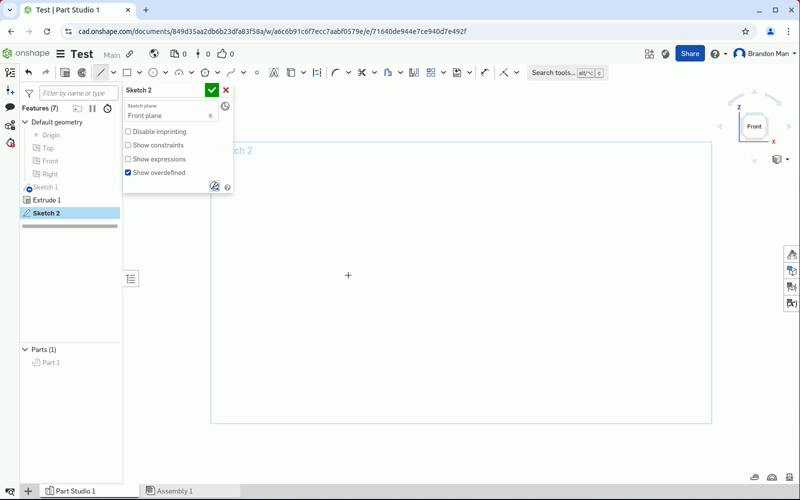
key_up(shift)
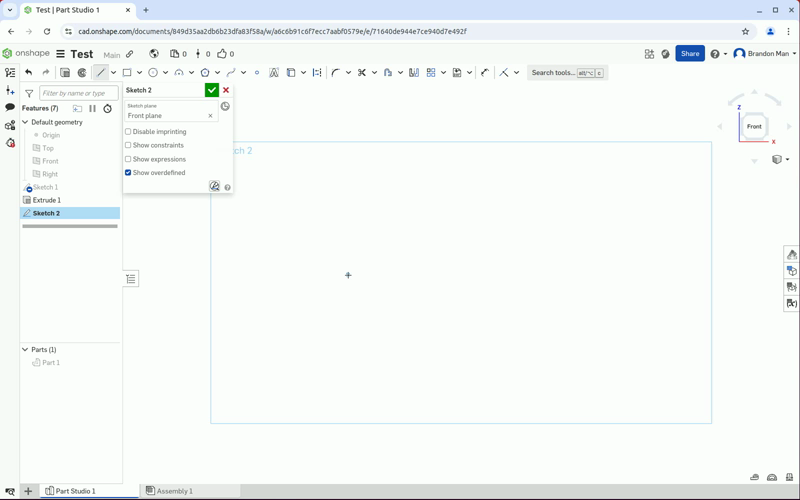
key_down(shift)
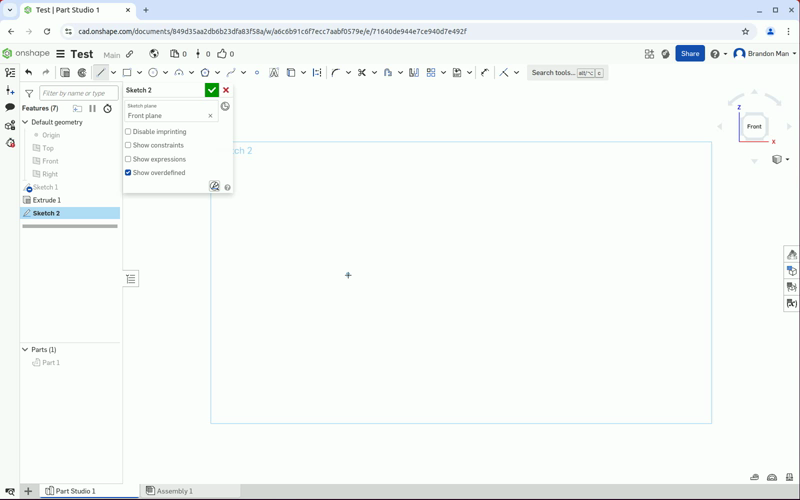
mouse_move(378, 274)
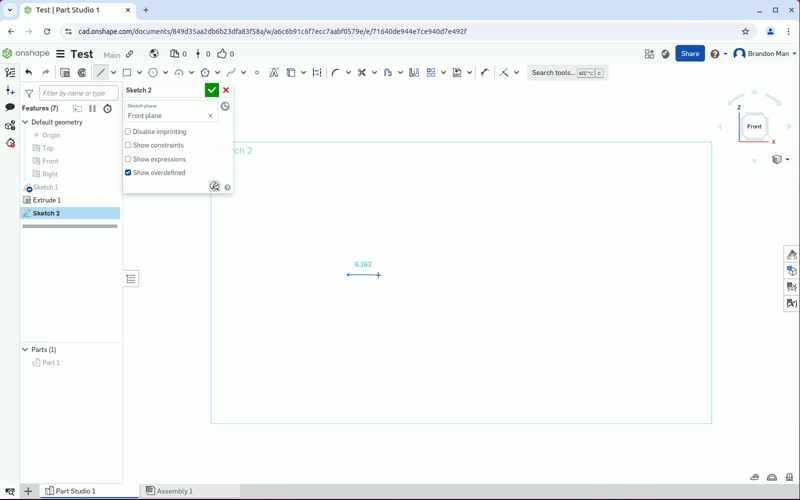
mouse_move(394, 274)
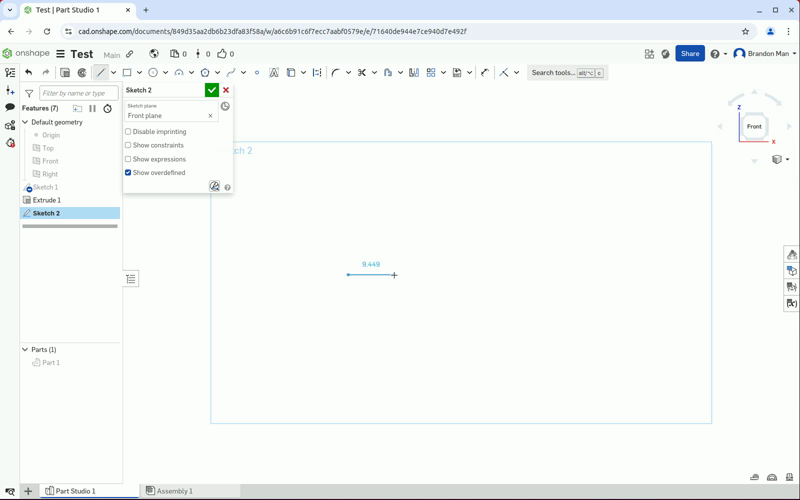
click(394, 274)
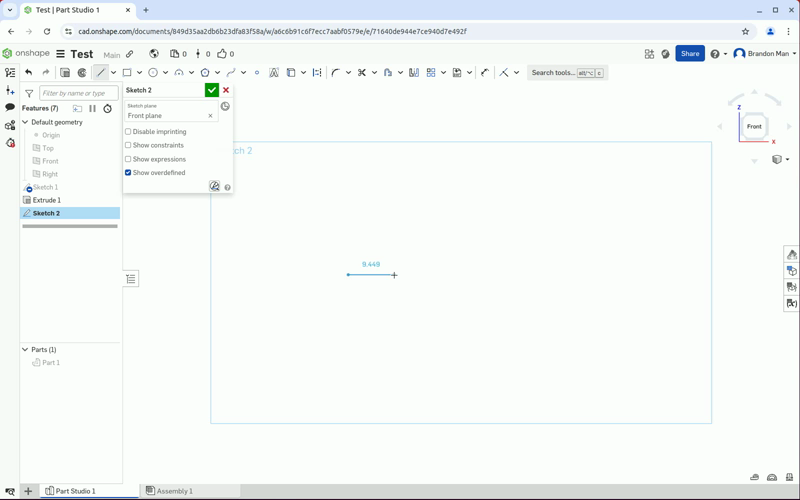
key_up(shift)
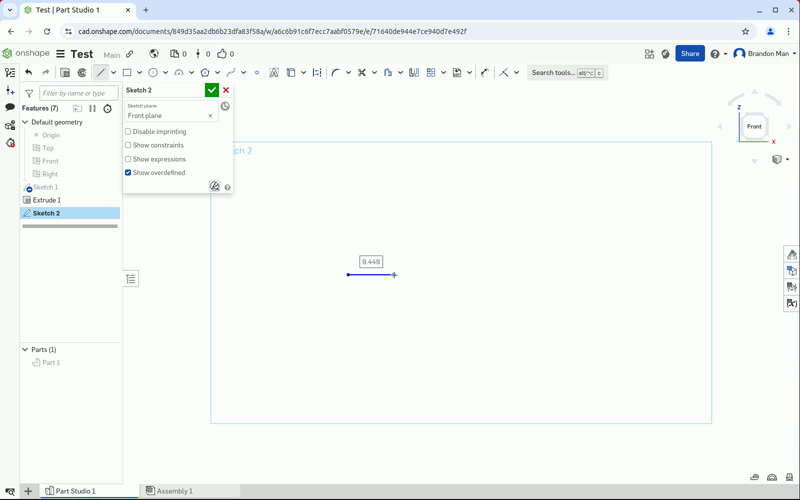
key_down(shift)
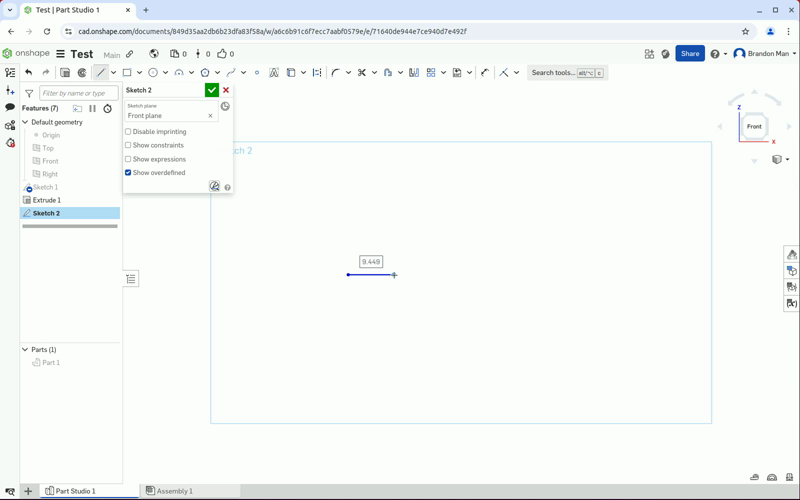
mouse_move(424, 274)
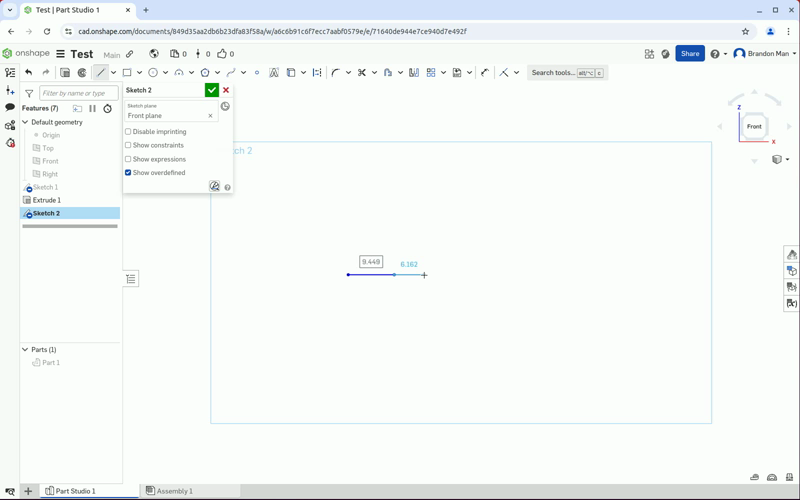
mouse_move(394, 225)
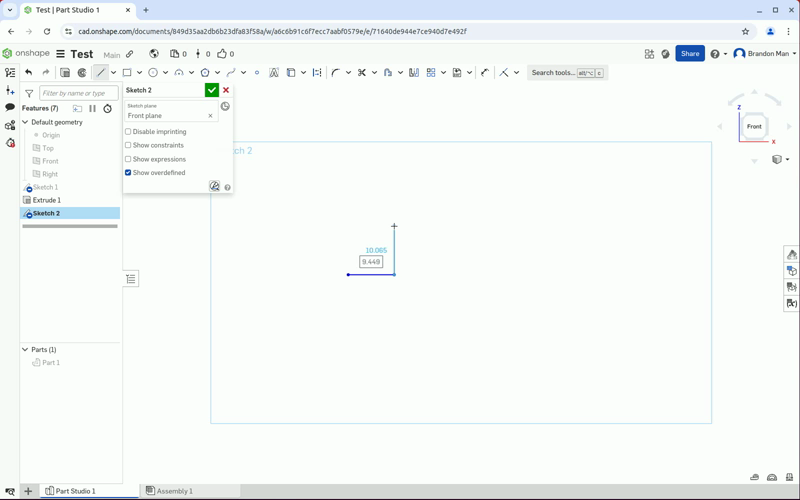
click(394, 225)
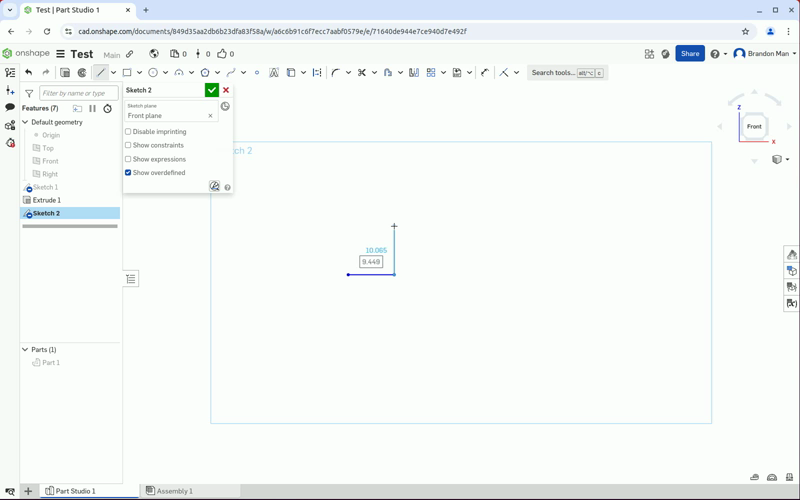
key_up(shift)
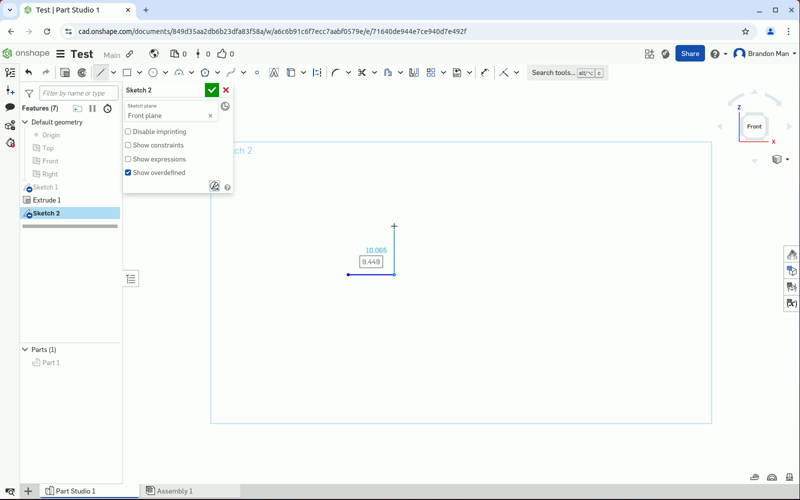
key_down(shift)
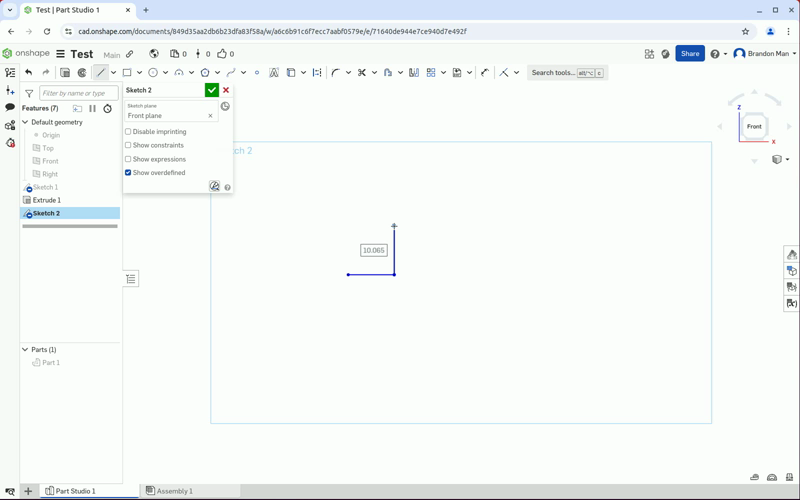
mouse_move(424, 225)
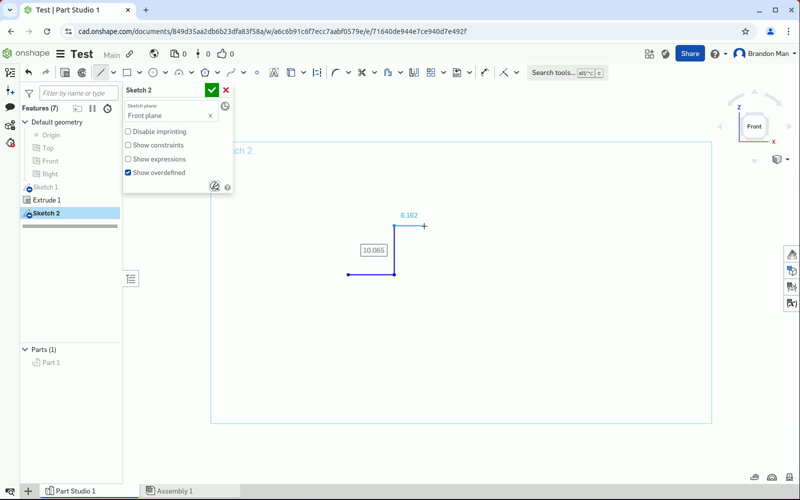
mouse_move(348, 225)
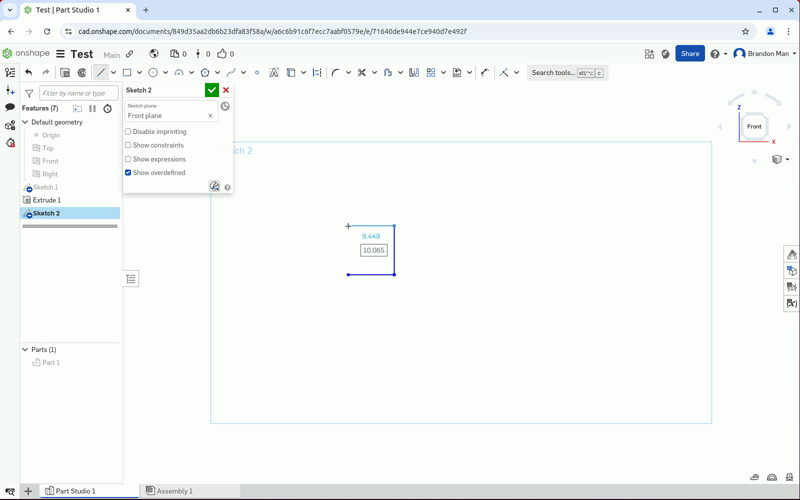
click(348, 225)
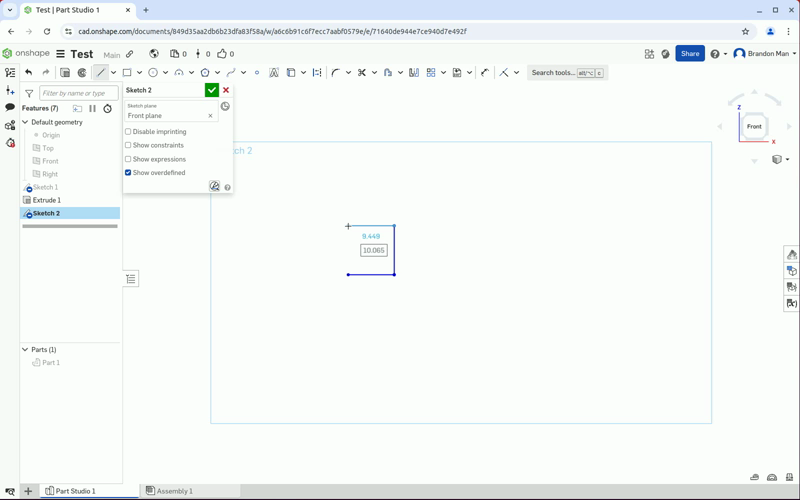
key_up(shift)
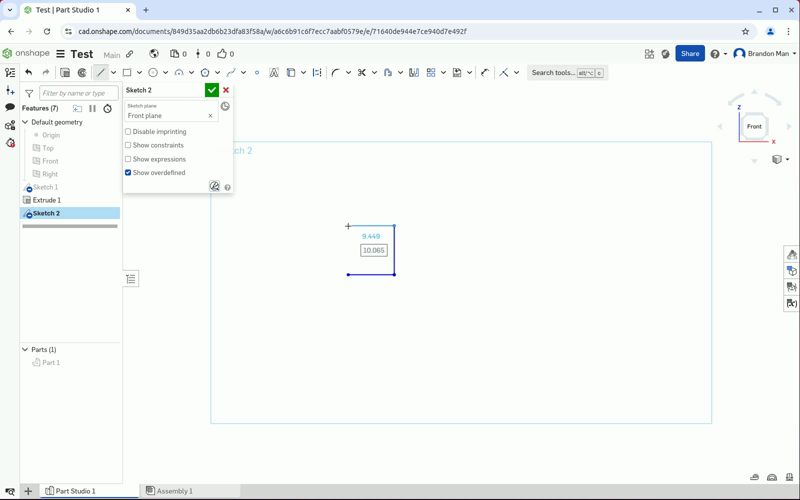
mouse_move(378, 225)
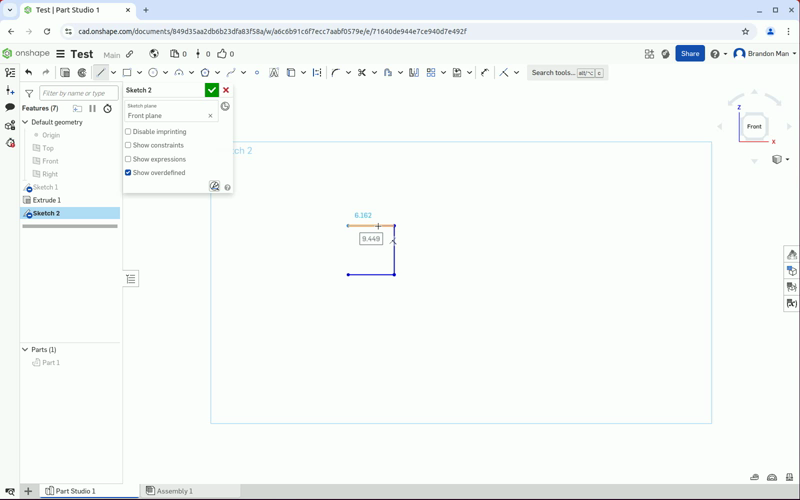
key_down(shift)
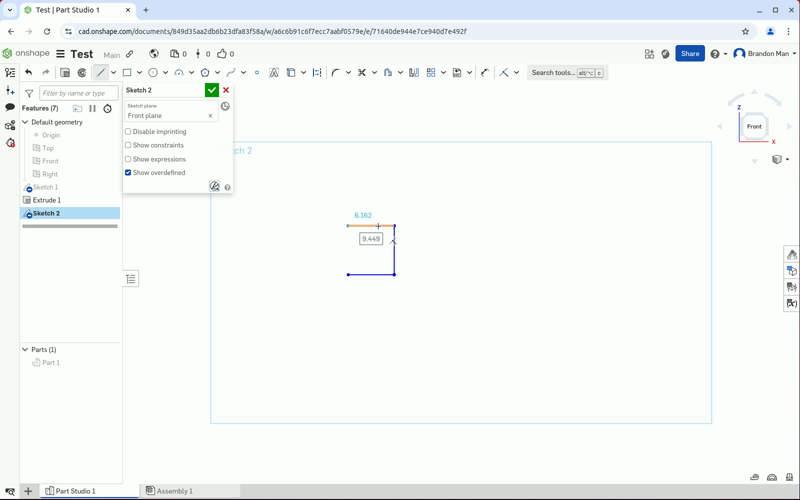
mouse_move(348, 274)
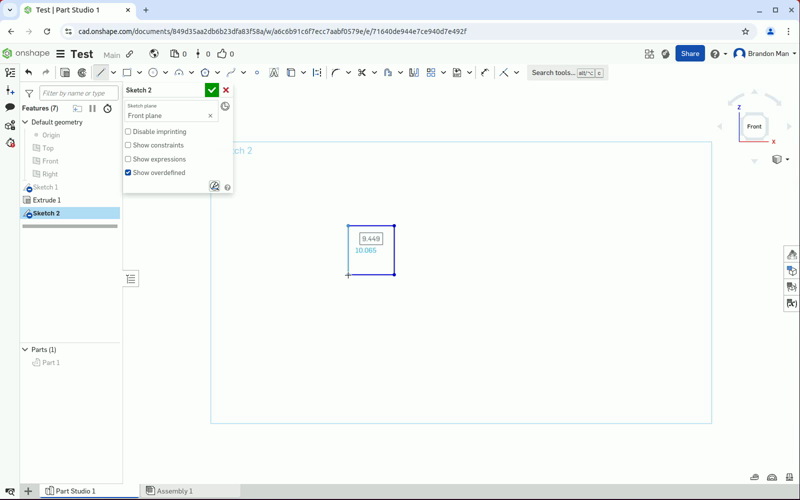
key_up(shift)
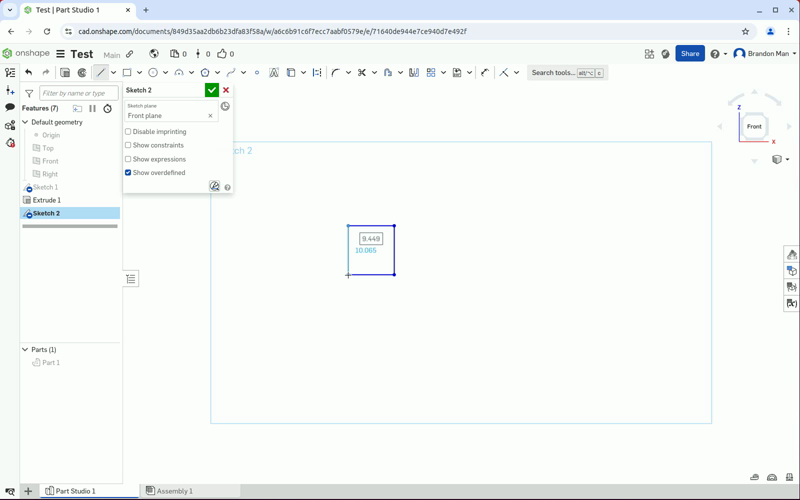
click(348, 274)
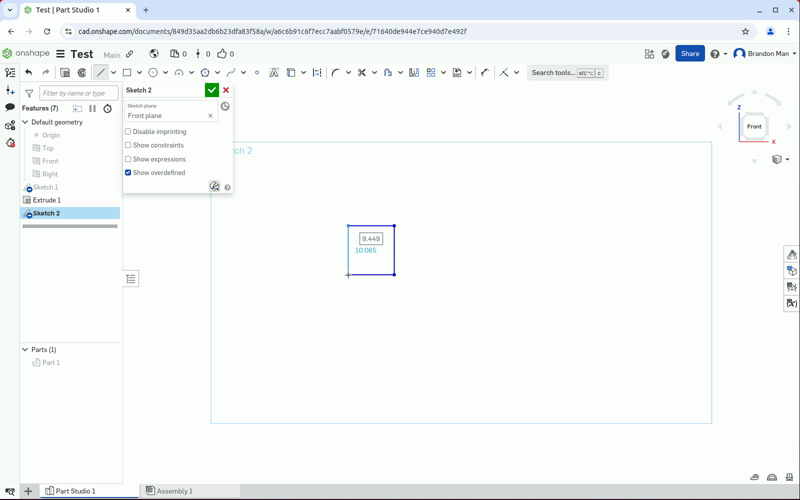
key(esc)
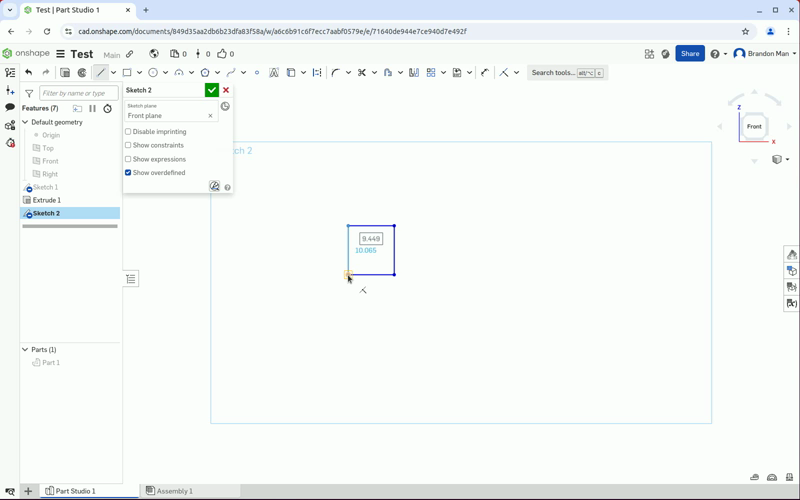
mouse_move(383, 244)
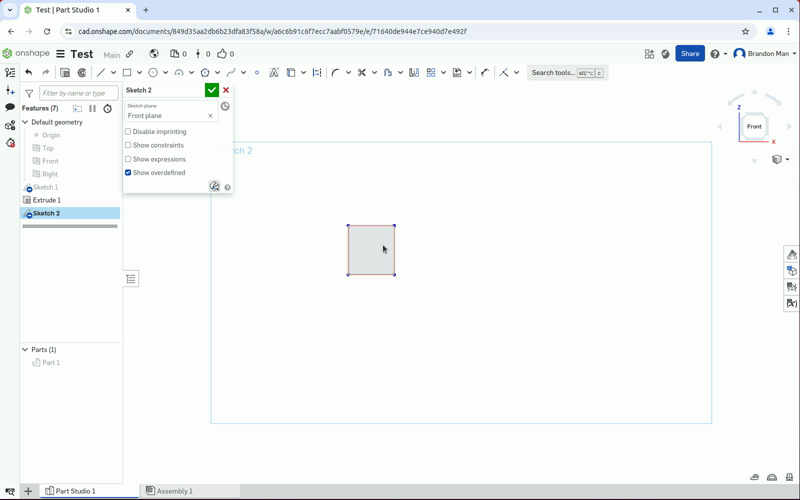
click(383, 244)
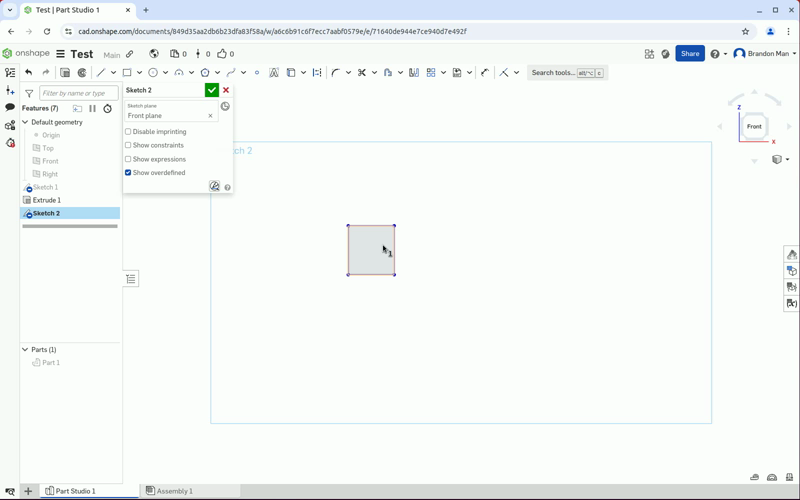
mouse_move(73, 352)
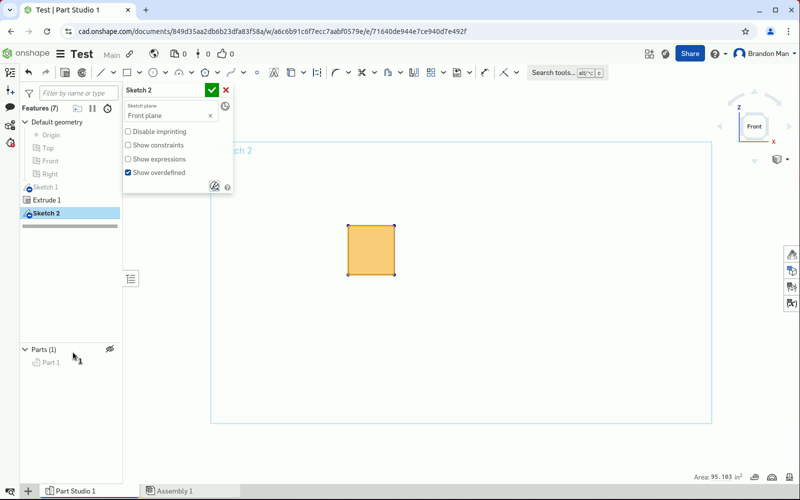
key(shift+y)
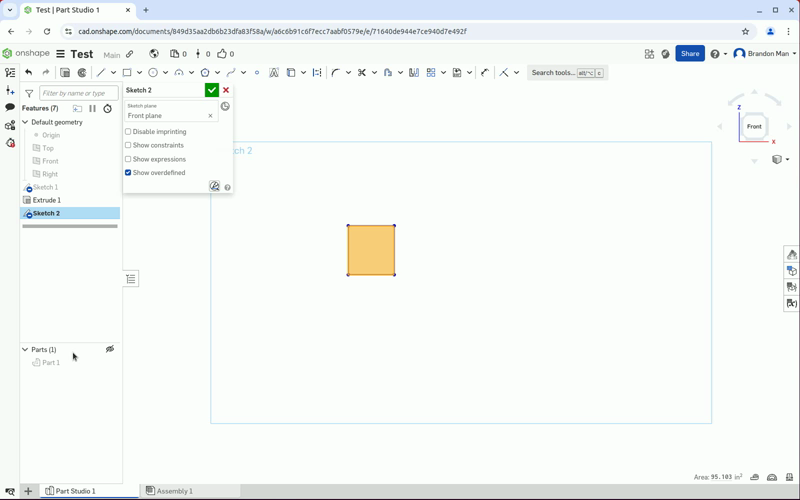
key(shift+e)
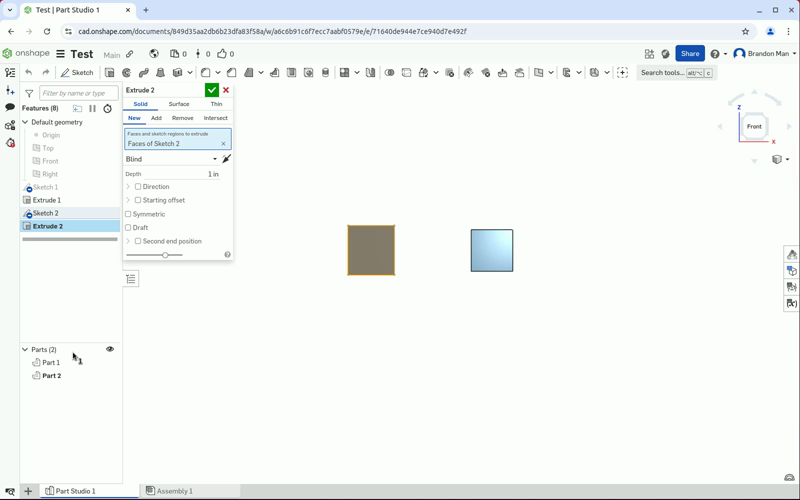
mouse_move(143, 106)
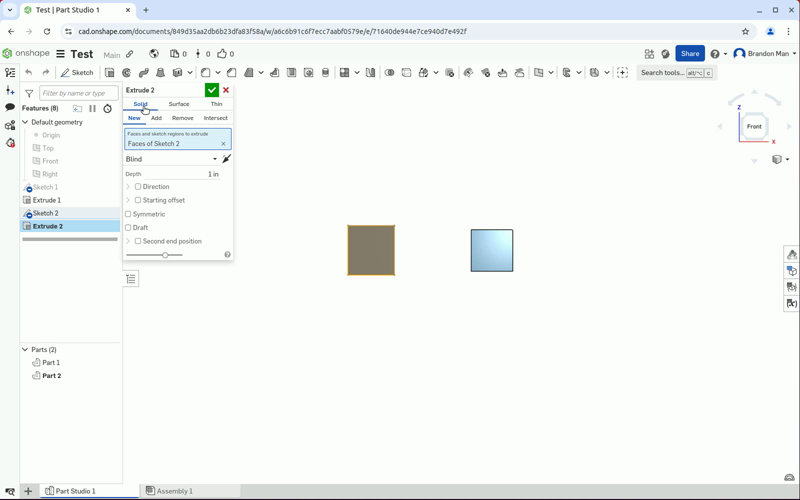
click(143, 106)
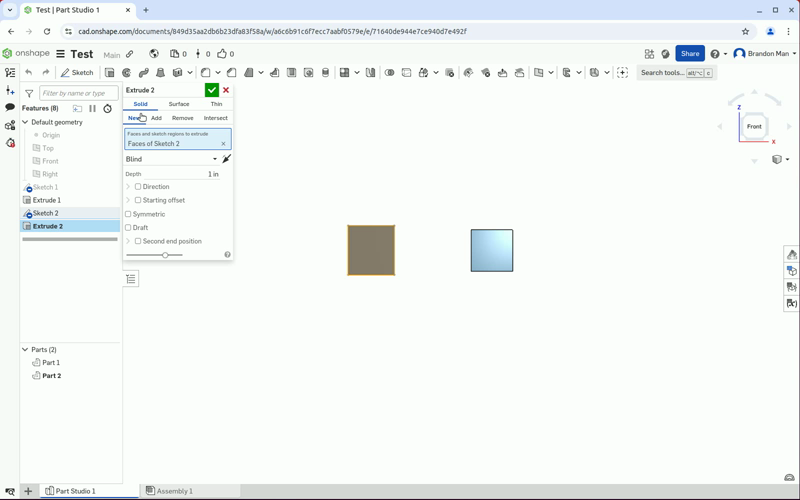
mouse_move(137, 120)
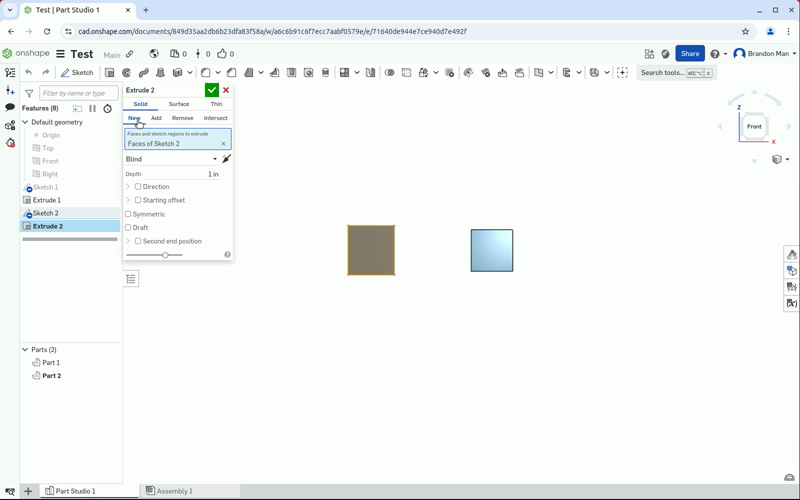
click(137, 120)
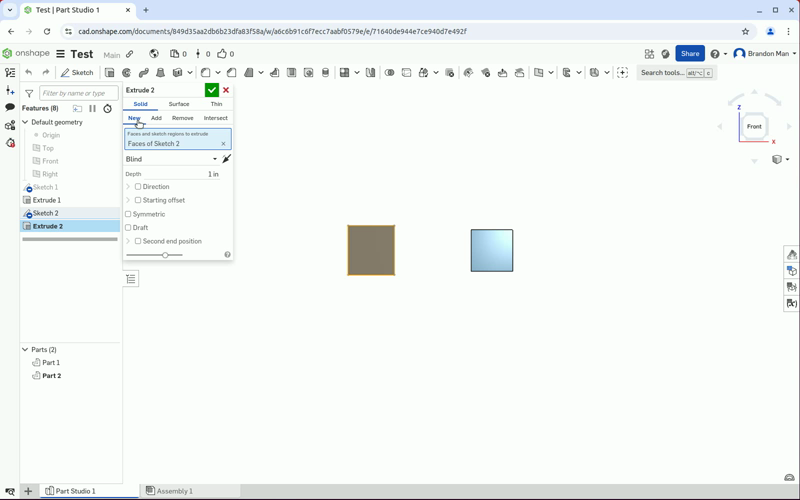
key(tab, 4)
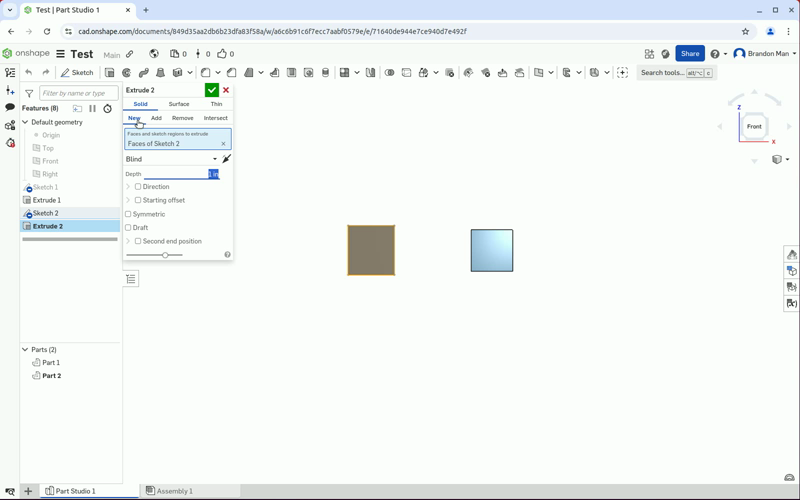
text(5.536)
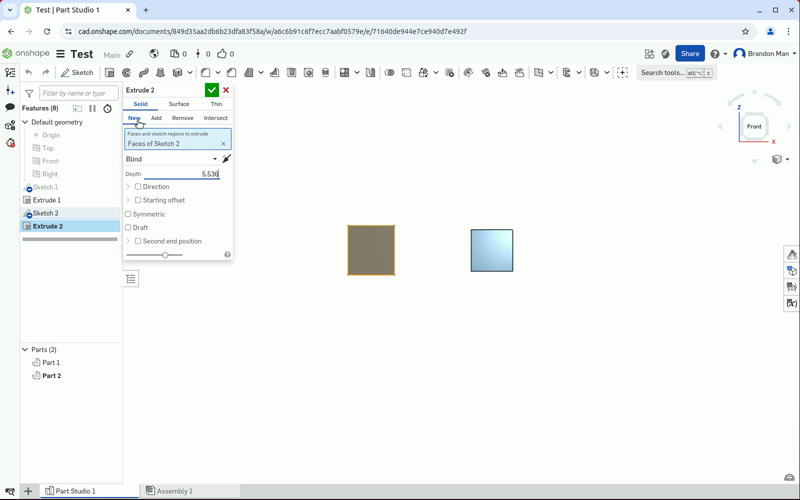
key(enter)
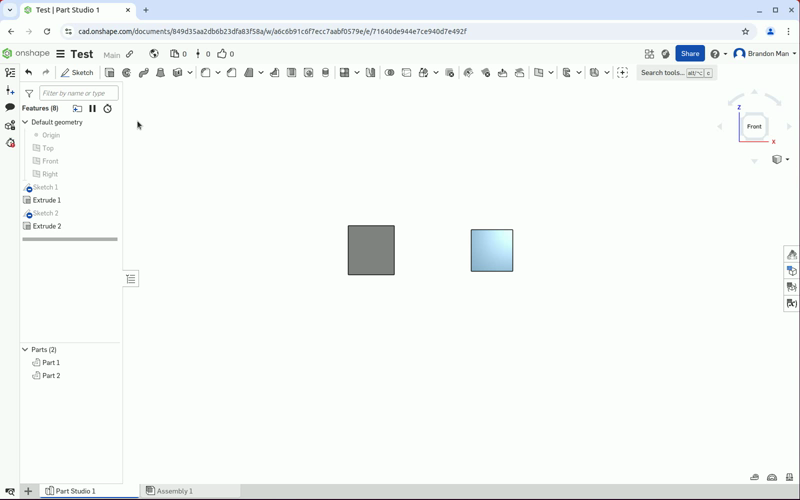
key(shift+h)
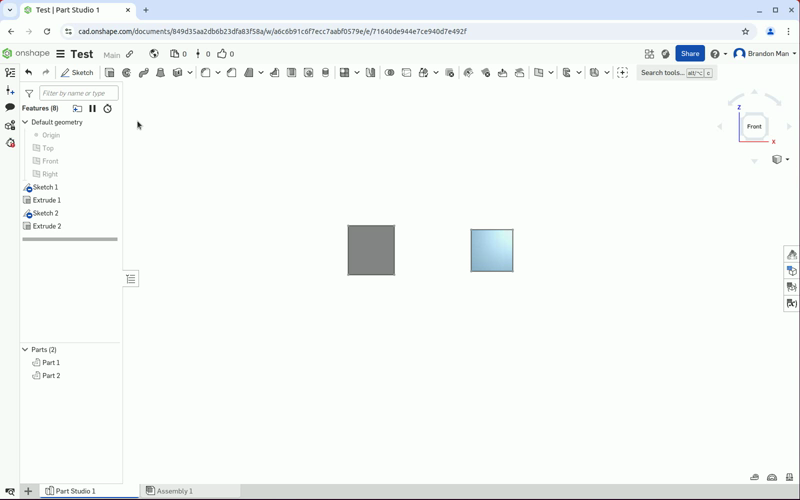
key(shift+h)
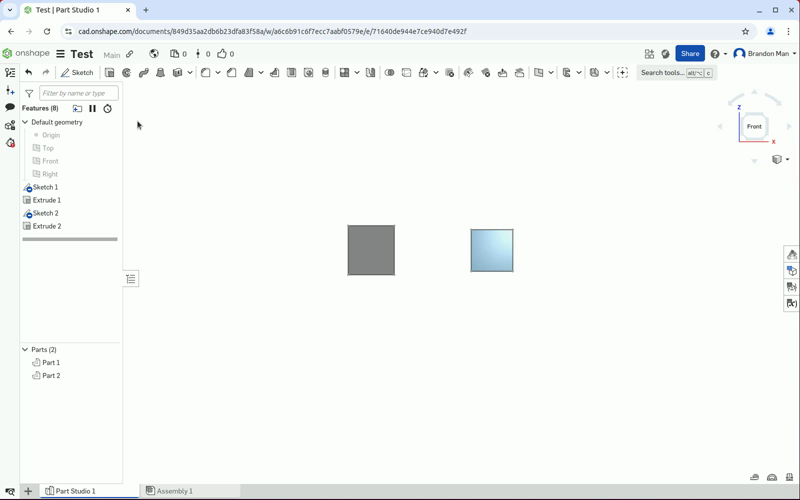
key(shift+7)
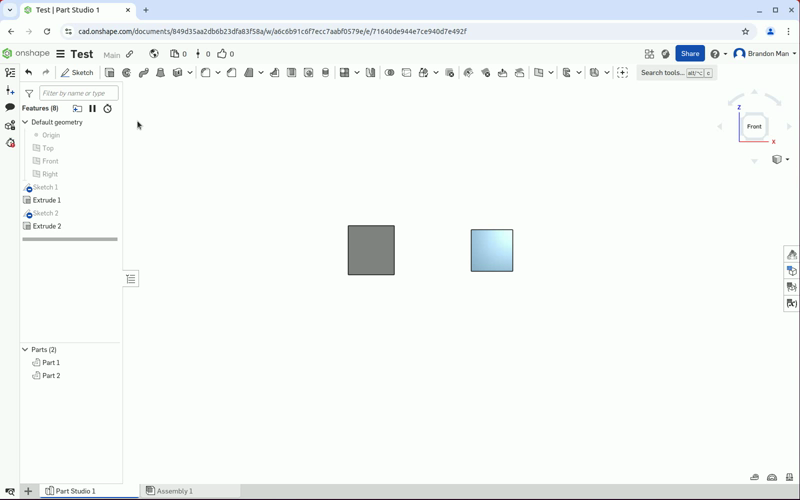
key(left, 2)
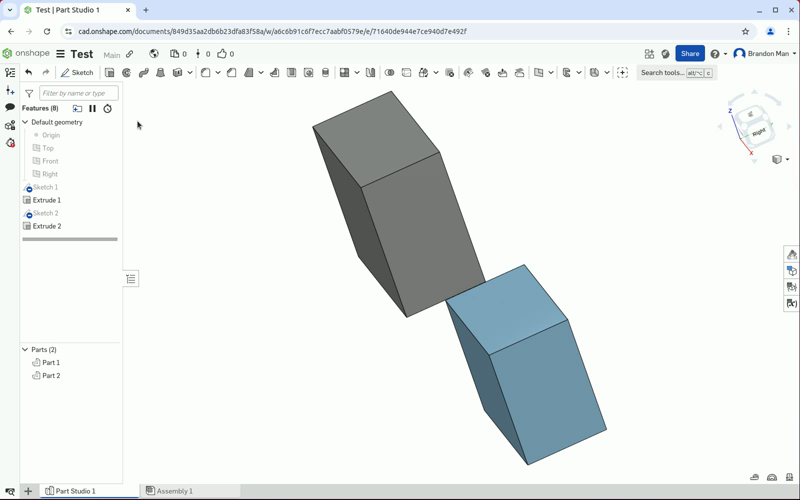
key(down, 2)
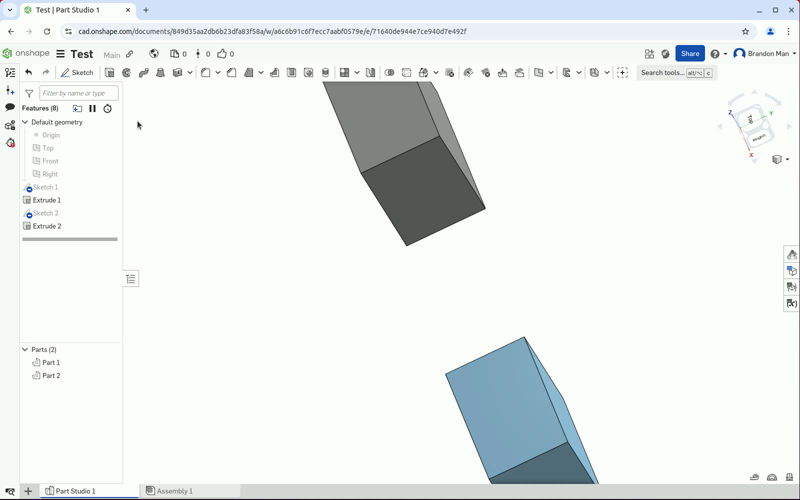
key(up, 2)
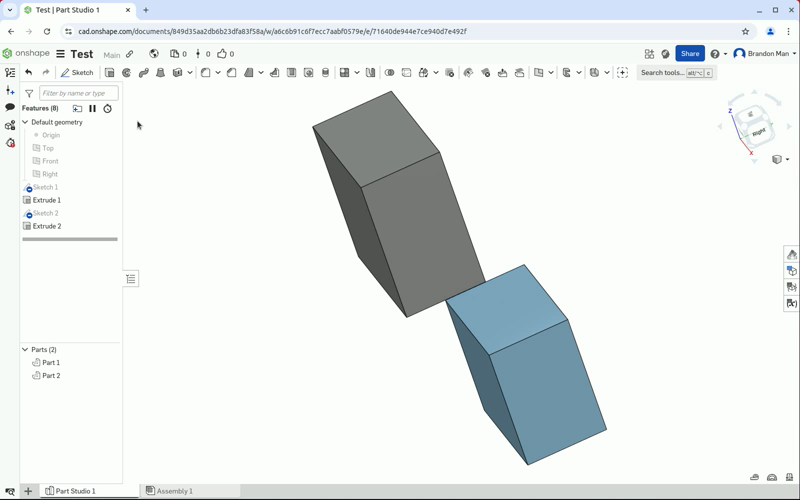
key(right, 2)
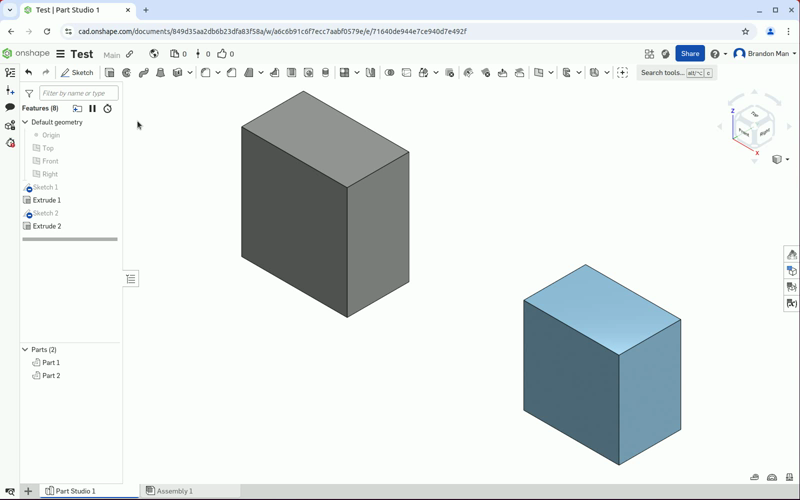
mouse_move(73, 189)
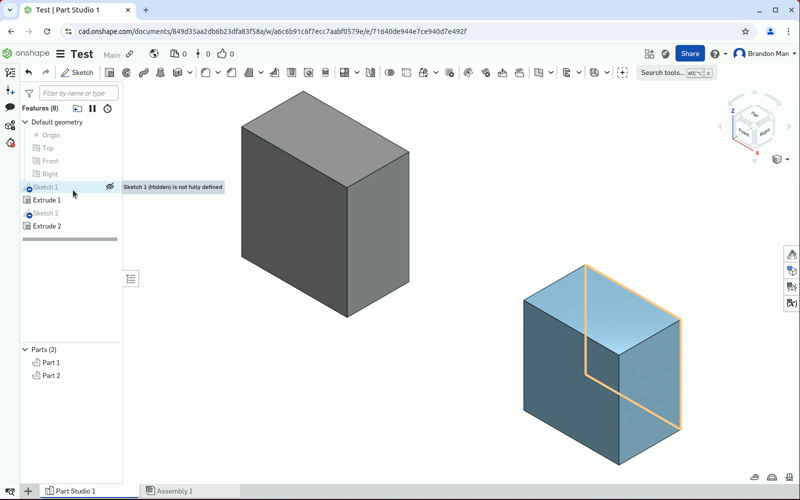
click(73, 189)